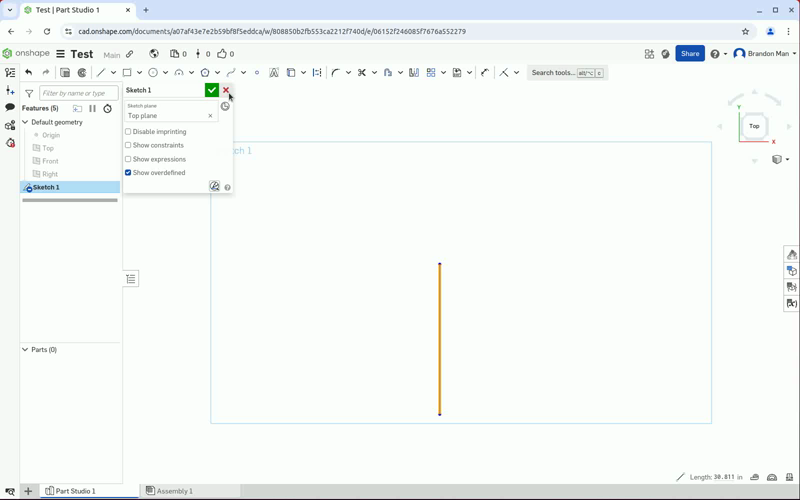
key(shift+h)
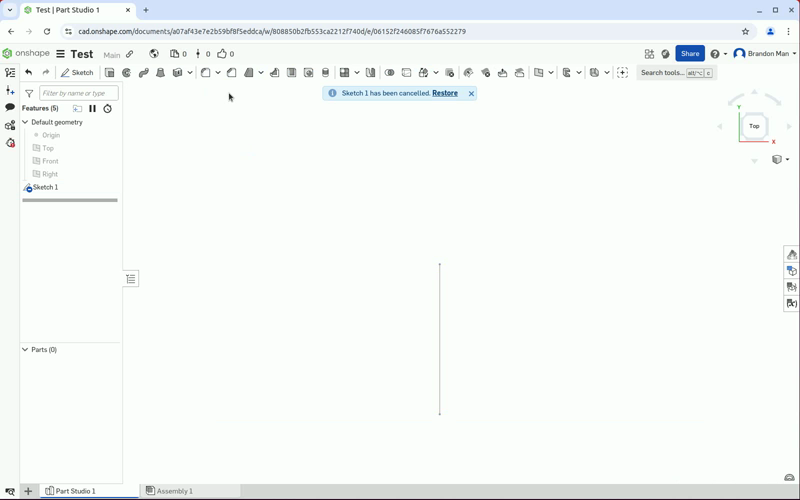
key(shift+s)
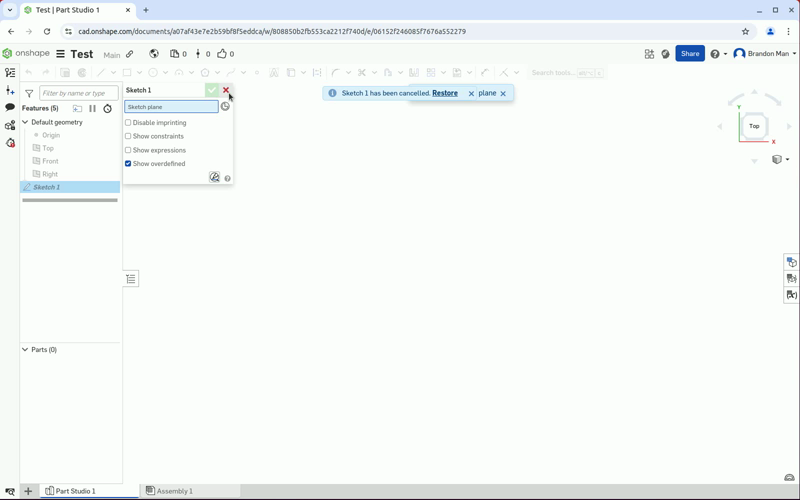
mouse_move(73, 150)
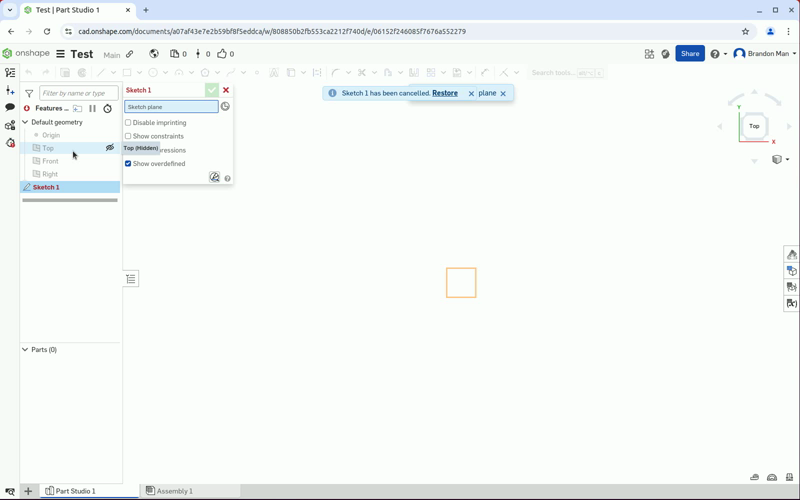
click(73, 150)
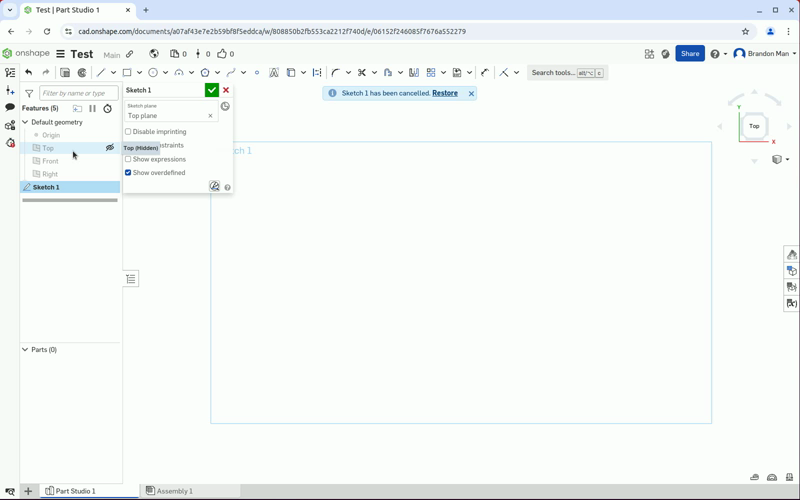
mouse_move(73, 352)
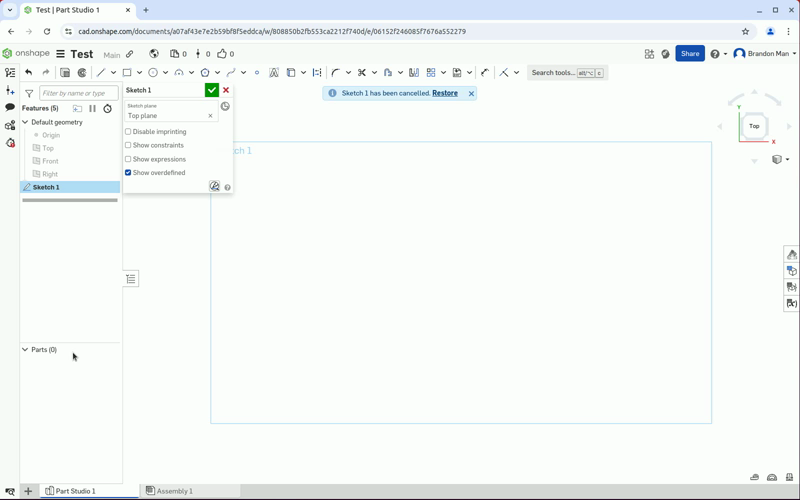
key(y)
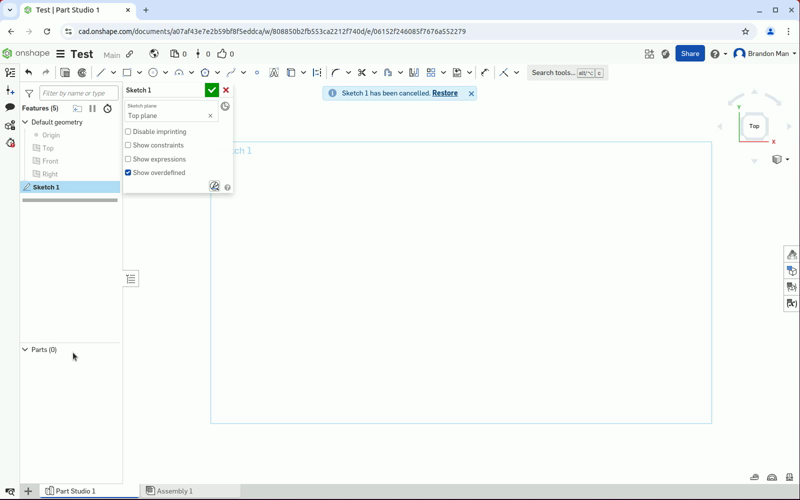
key(c)
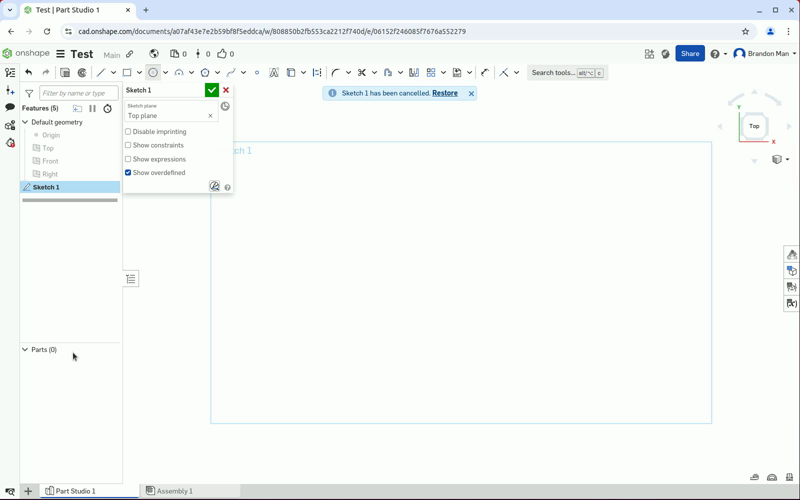
key_down(shift)
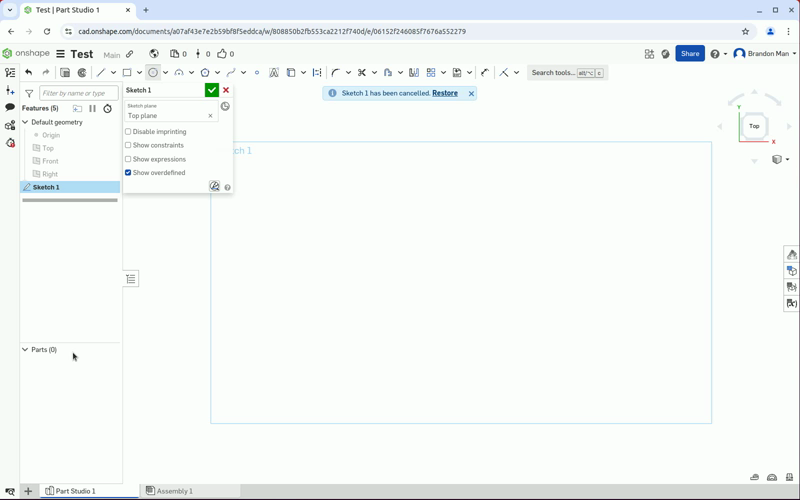
mouse_move(514, 228)
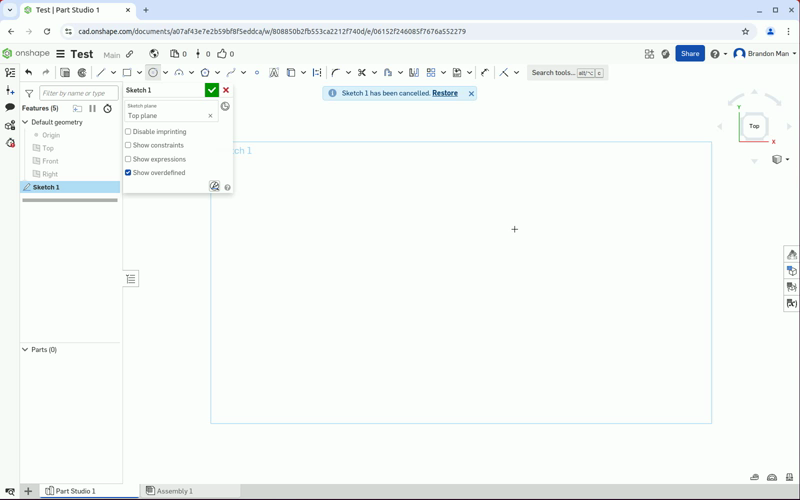
click(514, 228)
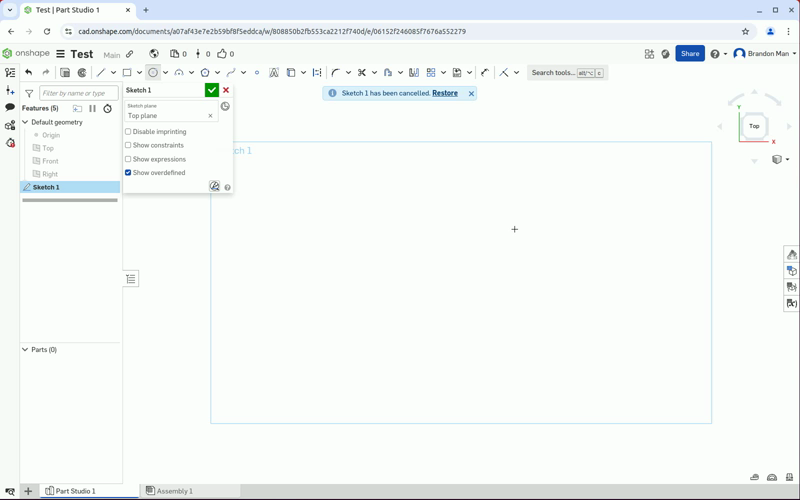
key_up(shift)
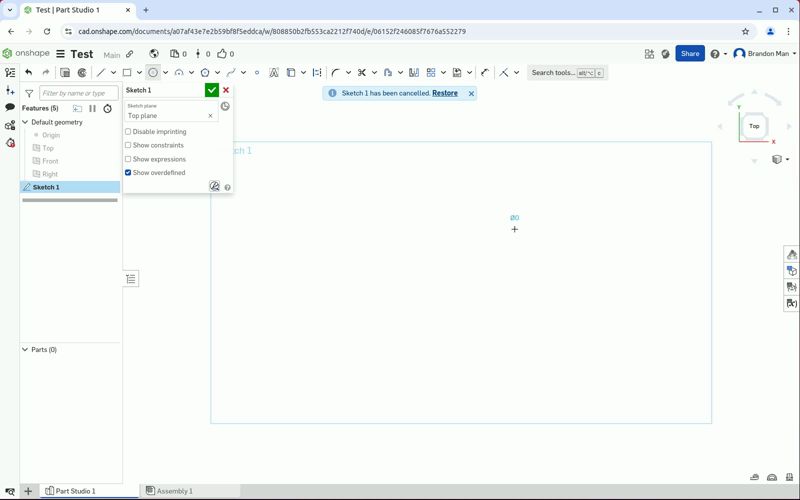
mouse_move(552, 228)
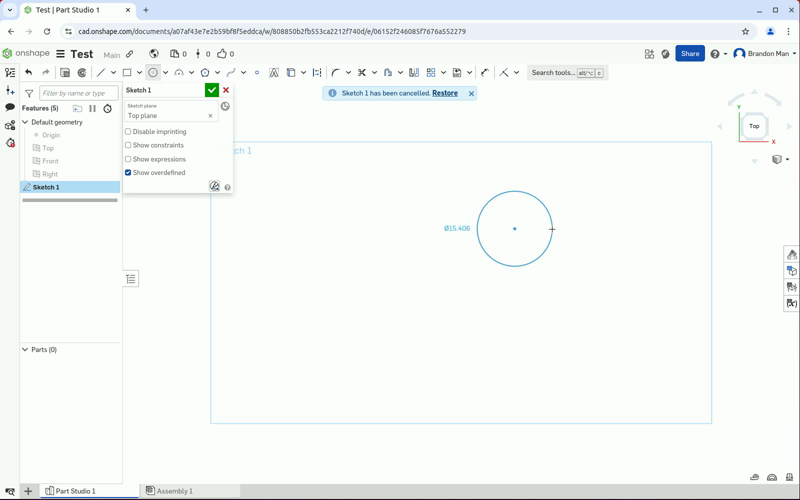
click(552, 228)
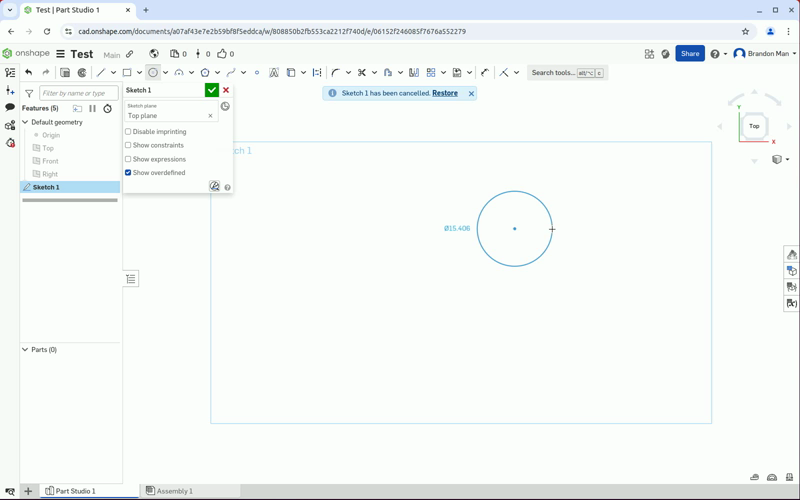
key(esc)
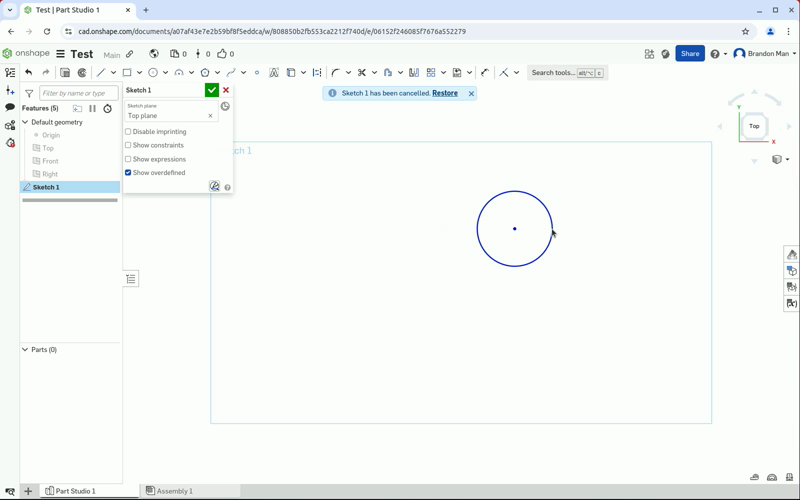
key(l)
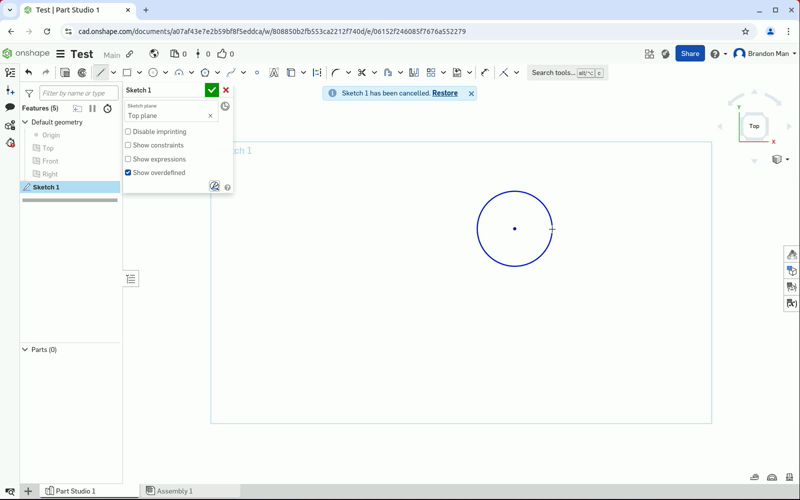
key_down(shift)
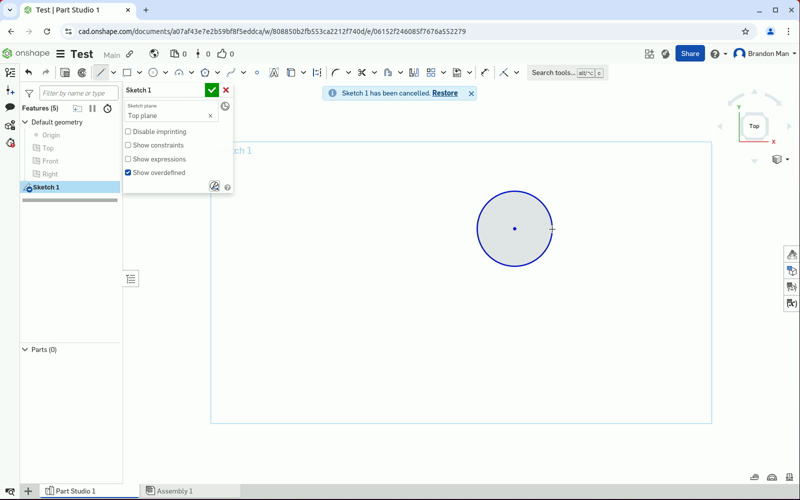
mouse_move(506, 243)
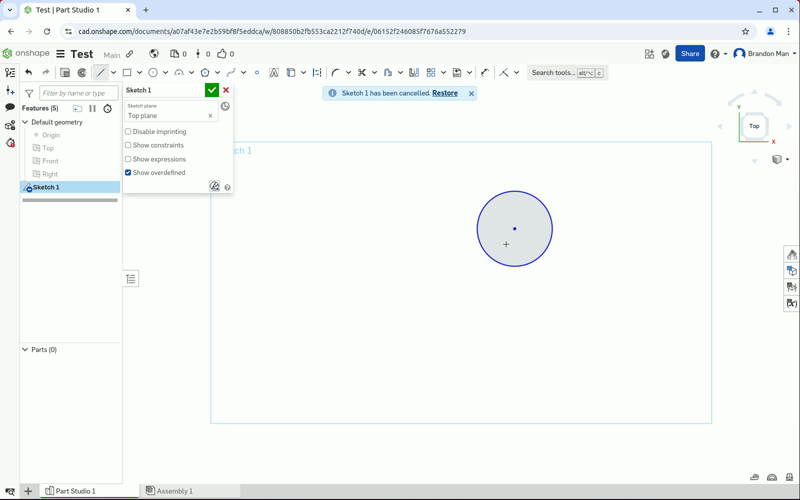
click(506, 243)
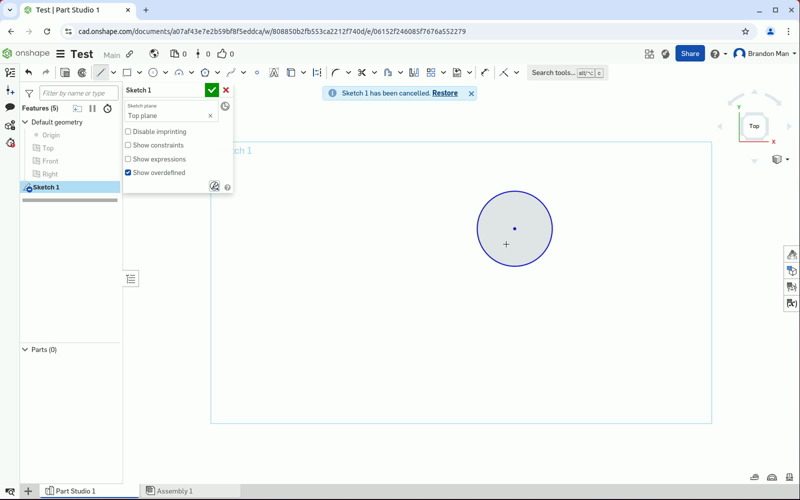
key_up(shift)
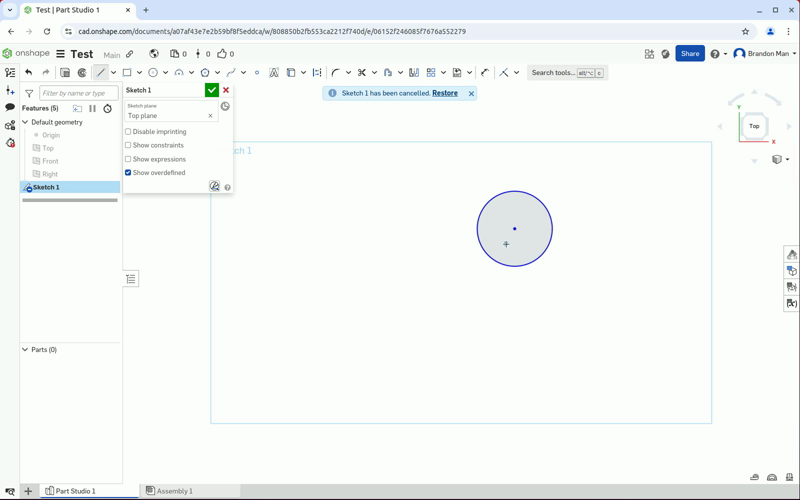
key_down(shift)
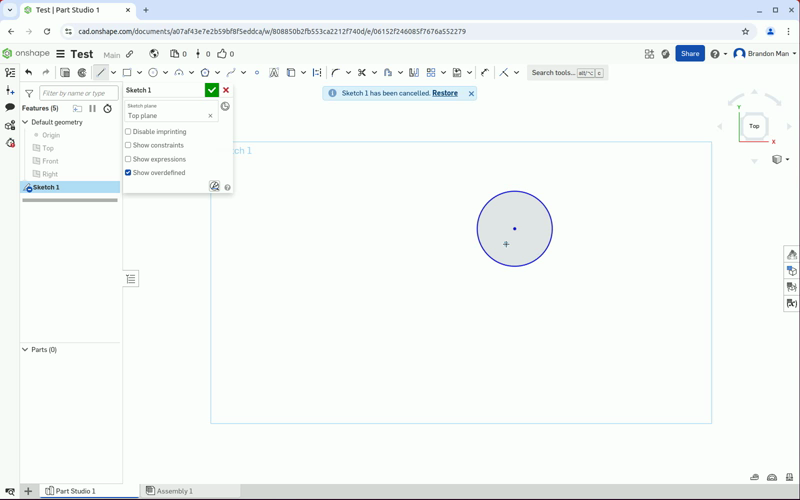
mouse_move(536, 243)
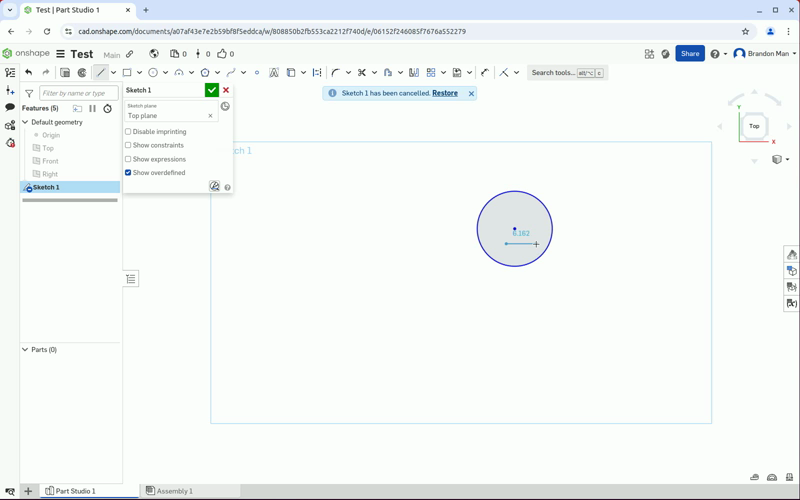
mouse_move(528, 243)
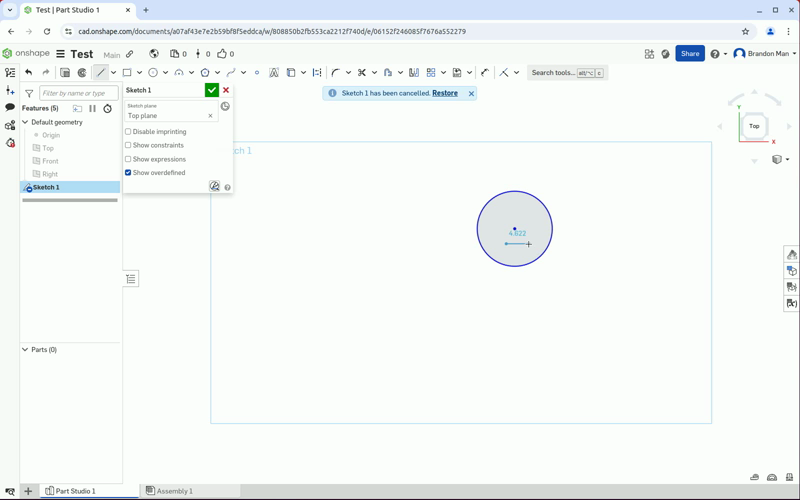
click(528, 243)
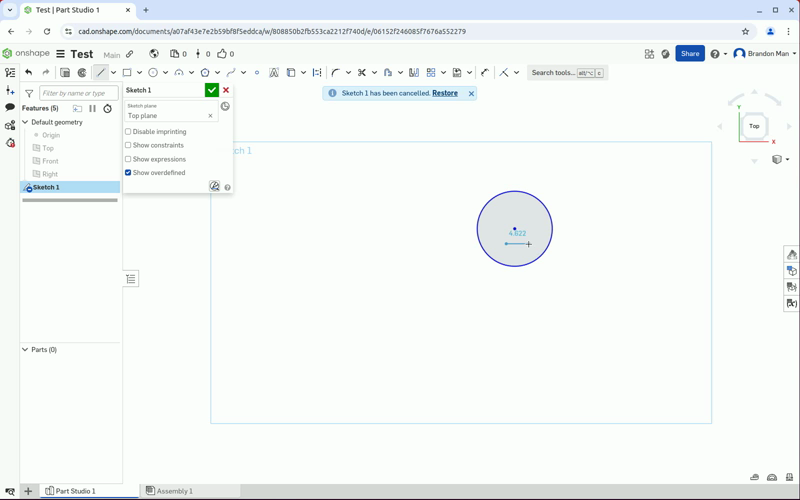
key_up(shift)
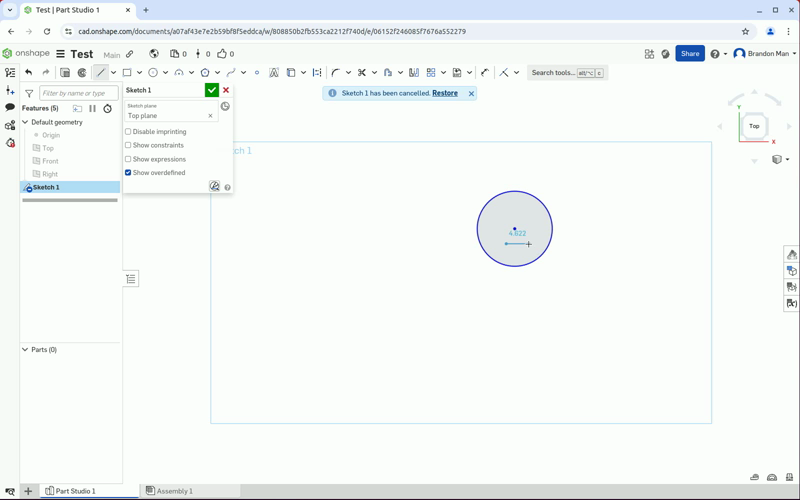
key_down(shift)
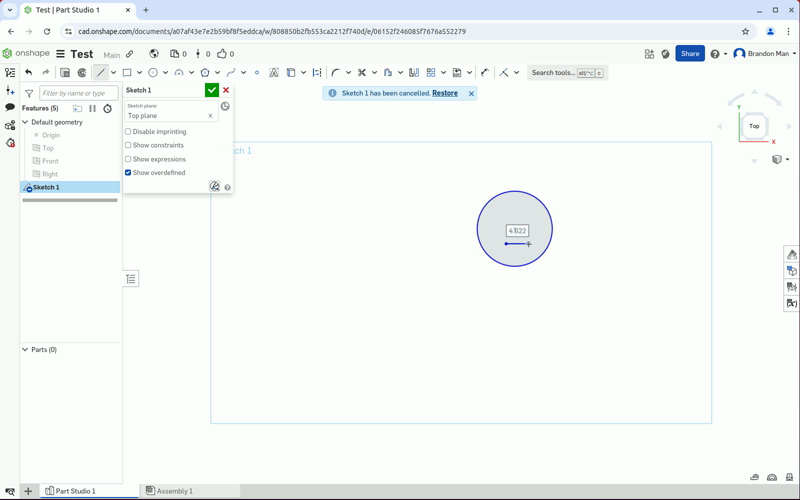
mouse_move(558, 243)
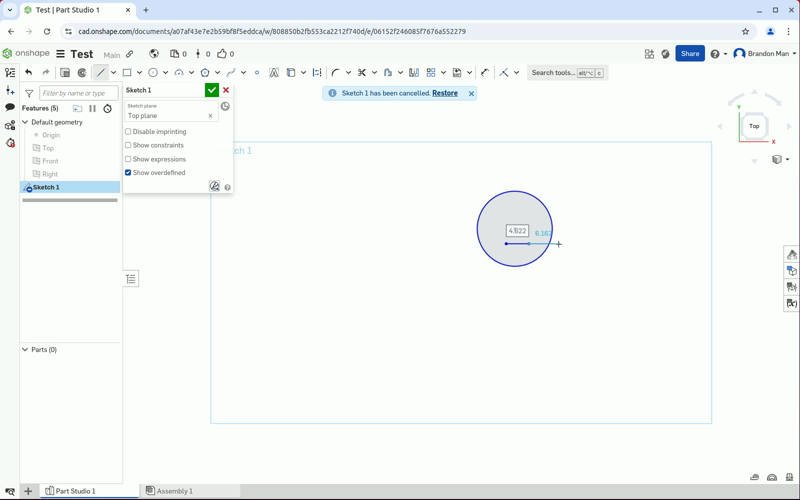
mouse_move(528, 220)
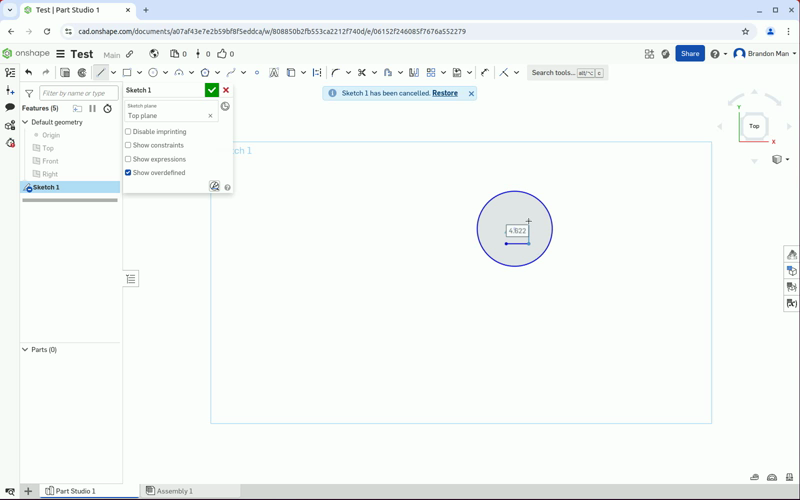
click(528, 220)
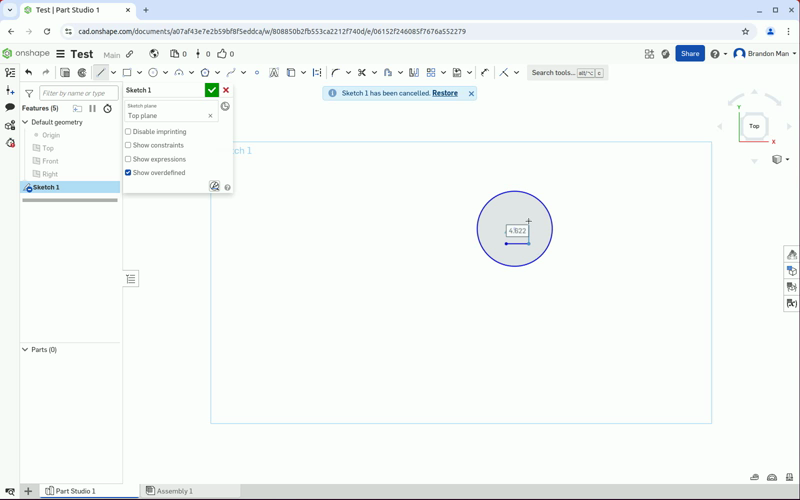
key_up(shift)
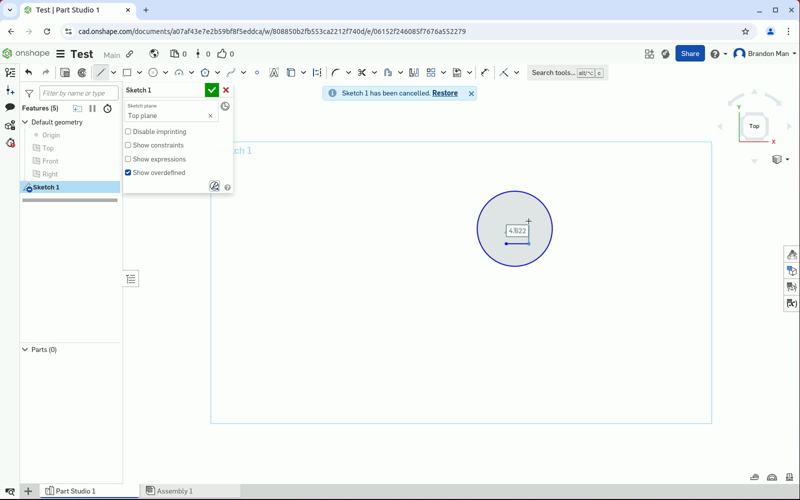
key_down(shift)
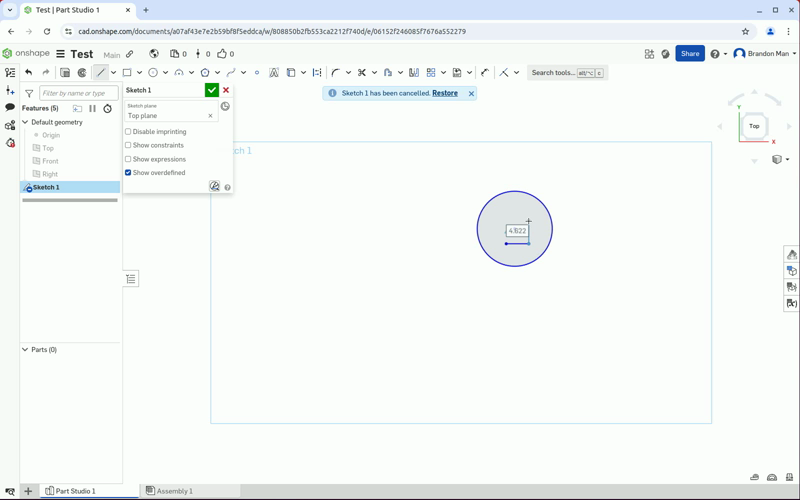
mouse_move(558, 220)
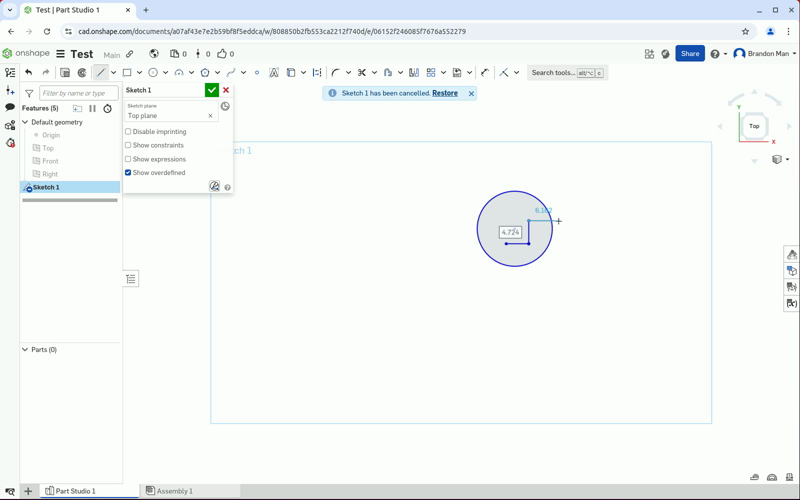
mouse_move(506, 220)
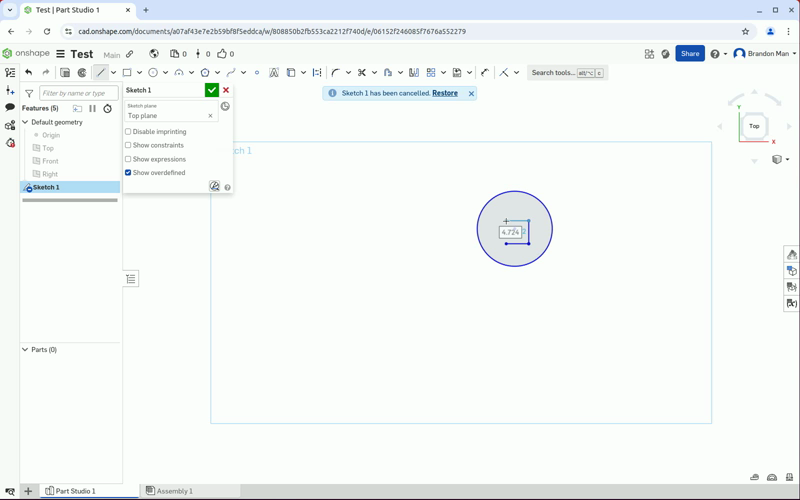
click(506, 220)
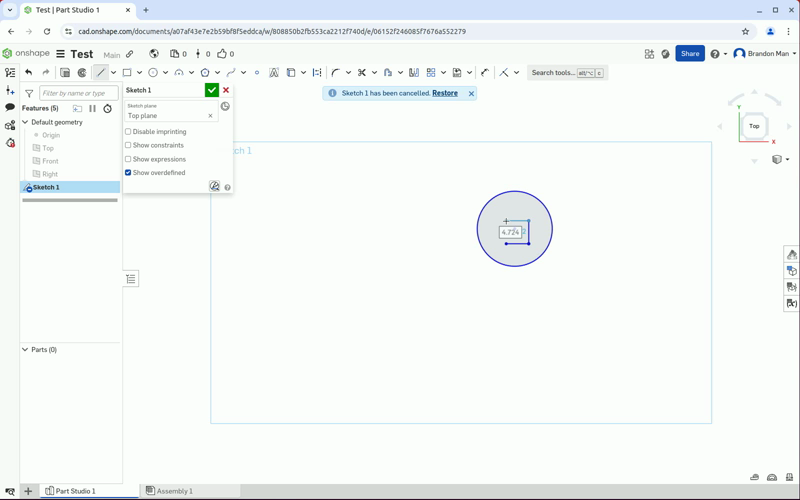
key_up(shift)
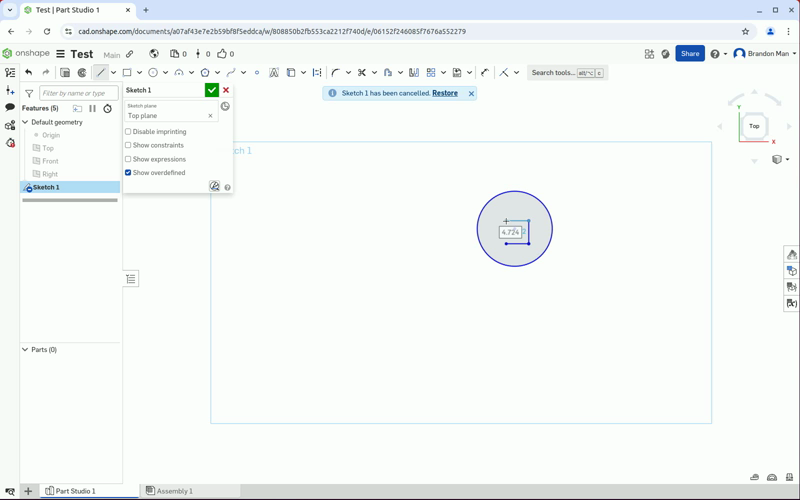
mouse_move(536, 220)
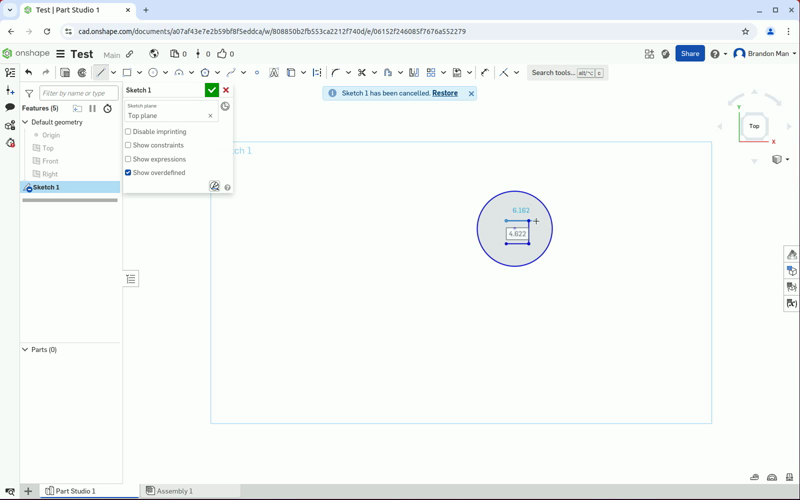
key_down(shift)
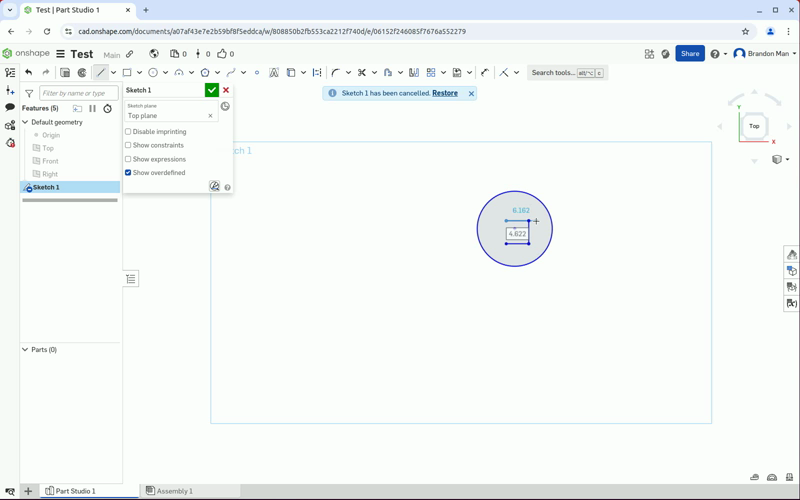
mouse_move(506, 243)
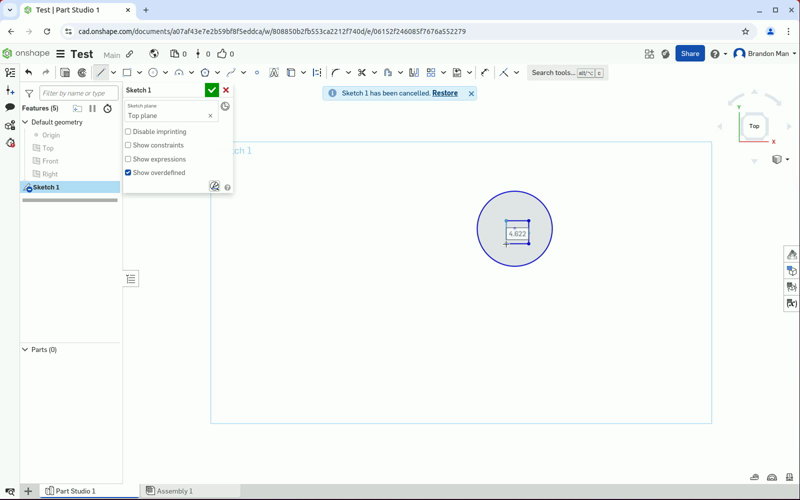
key_up(shift)
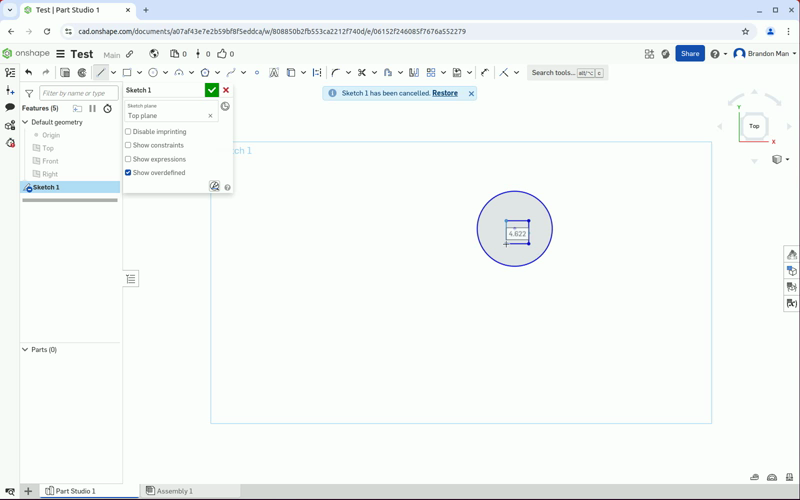
click(506, 243)
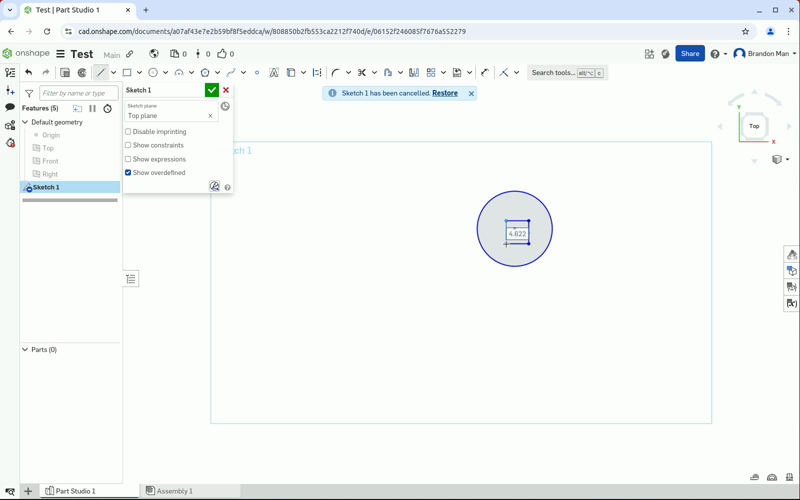
key(esc)
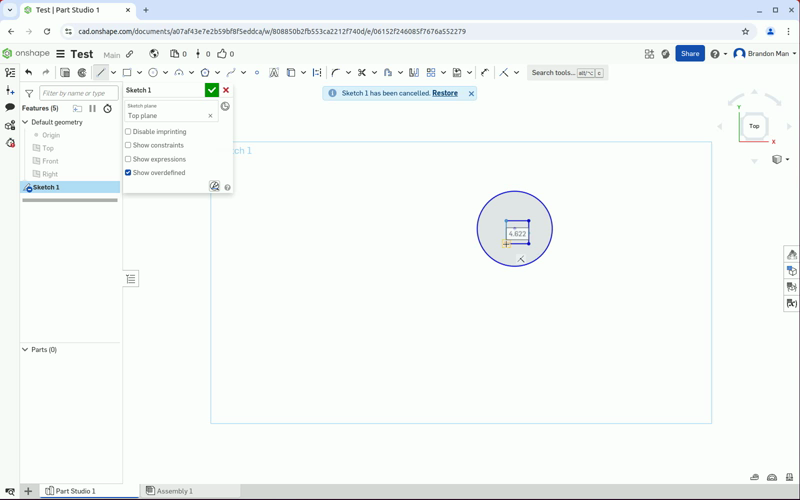
mouse_move(483, 231)
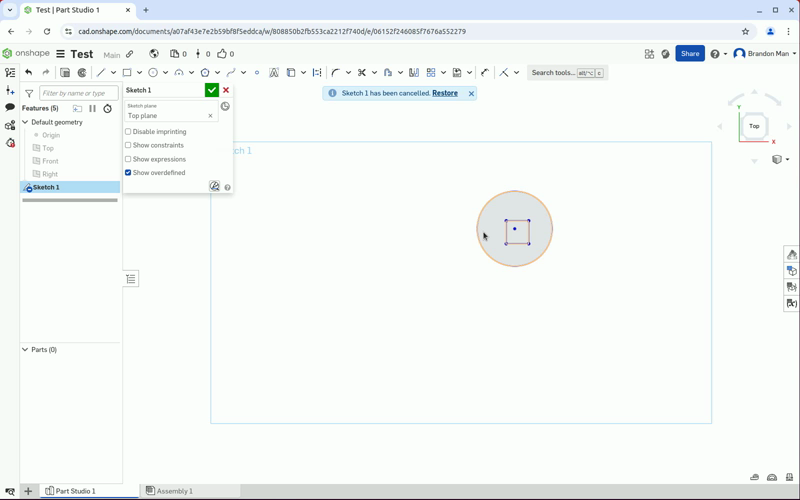
click(483, 231)
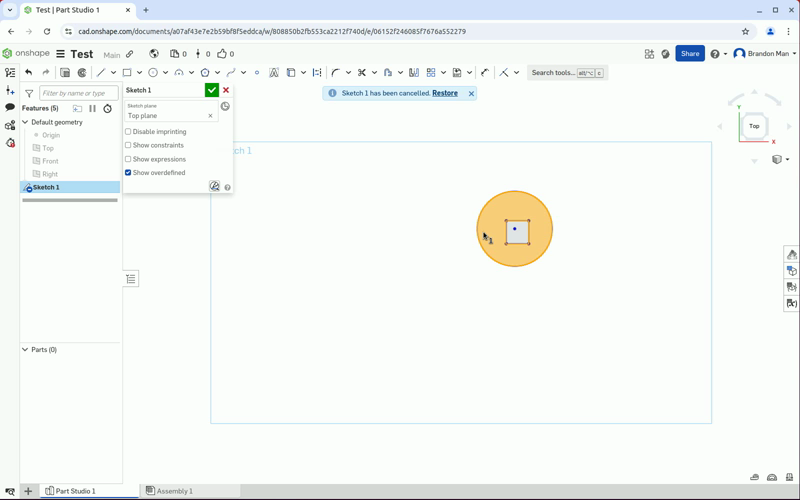
mouse_move(73, 352)
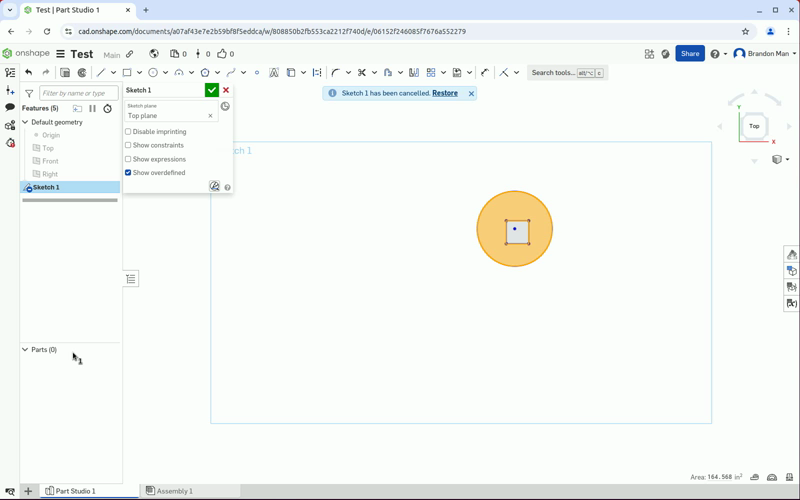
key(shift+y)
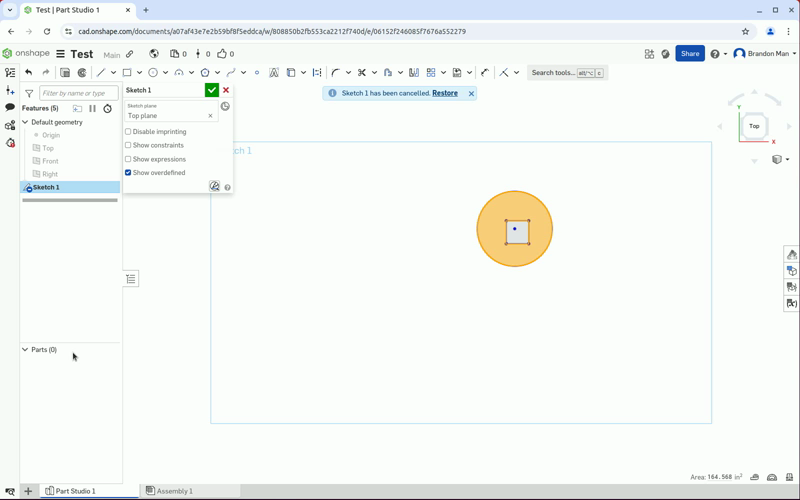
key(shift+e)
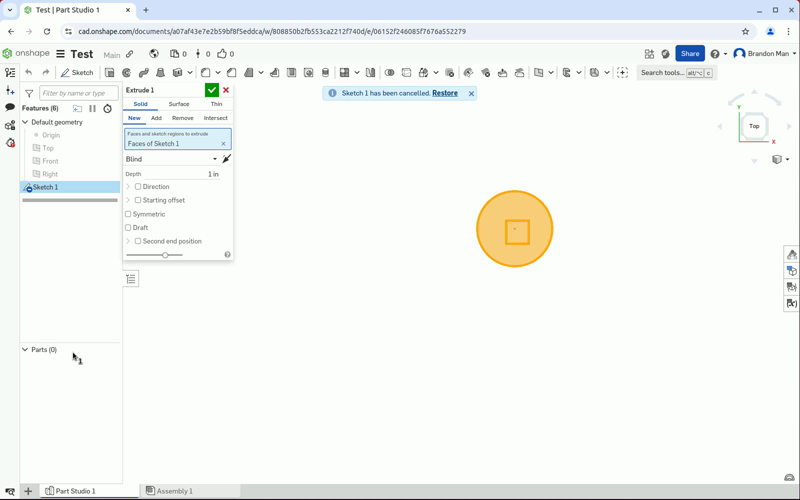
mouse_move(143, 106)
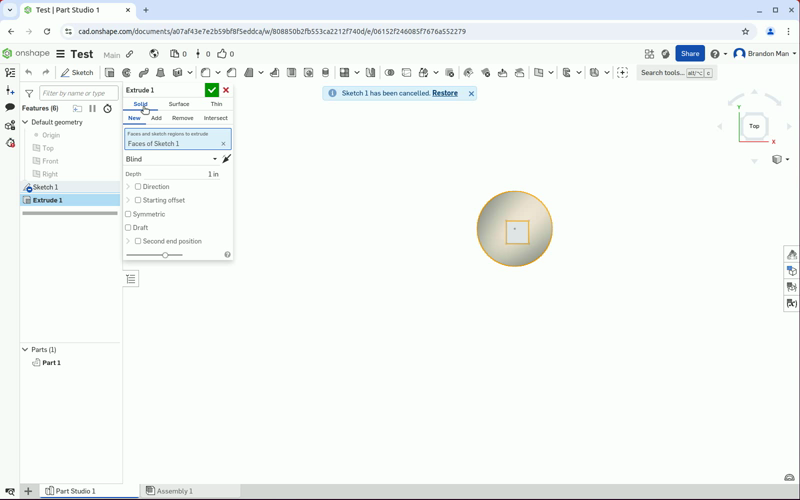
click(143, 106)
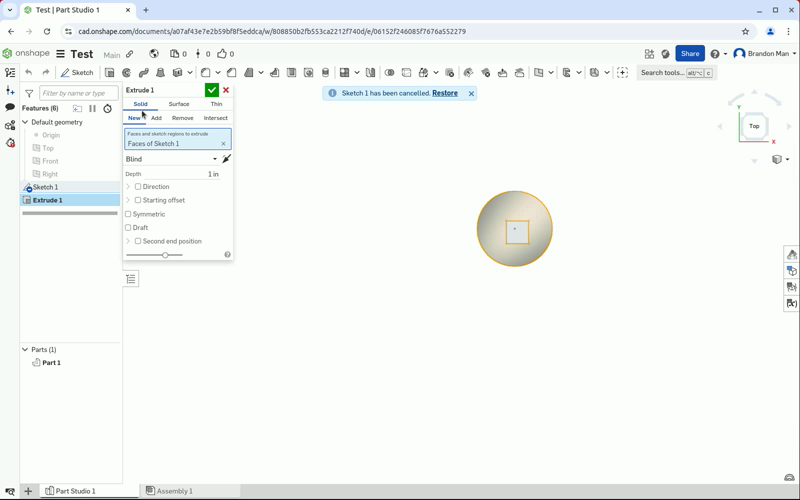
mouse_move(137, 120)
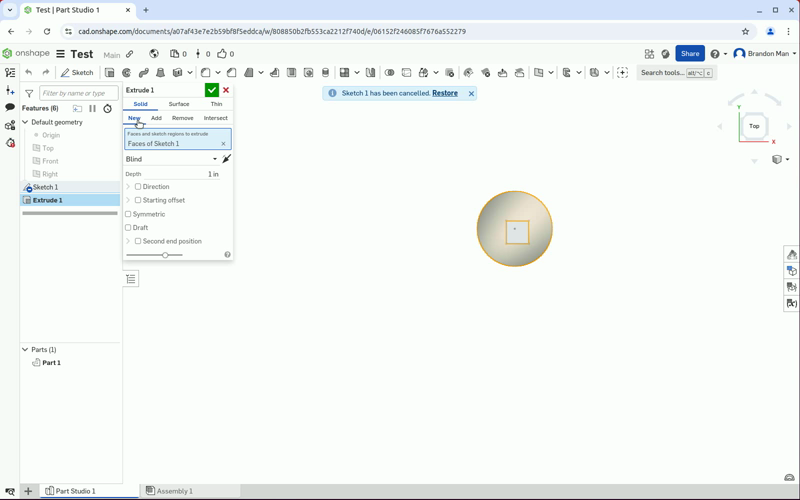
click(137, 120)
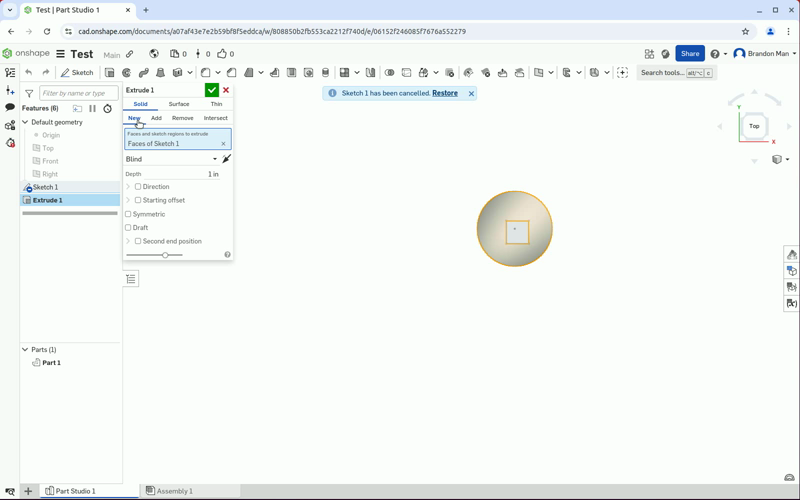
key(tab, 4)
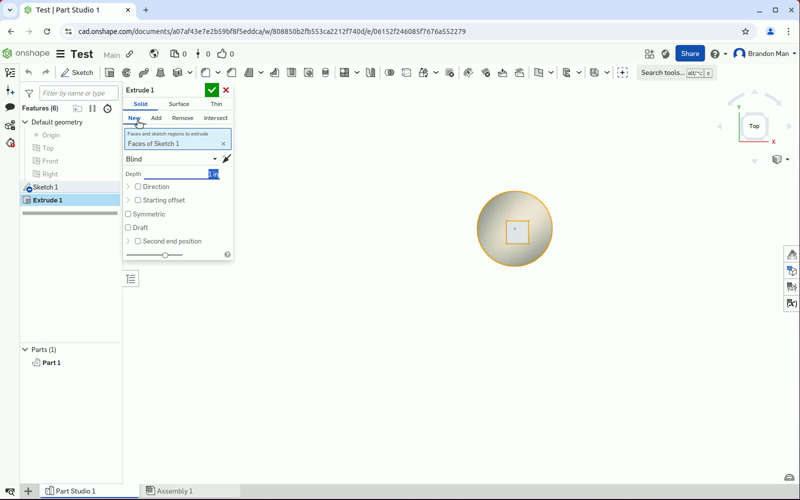
text(11.554)
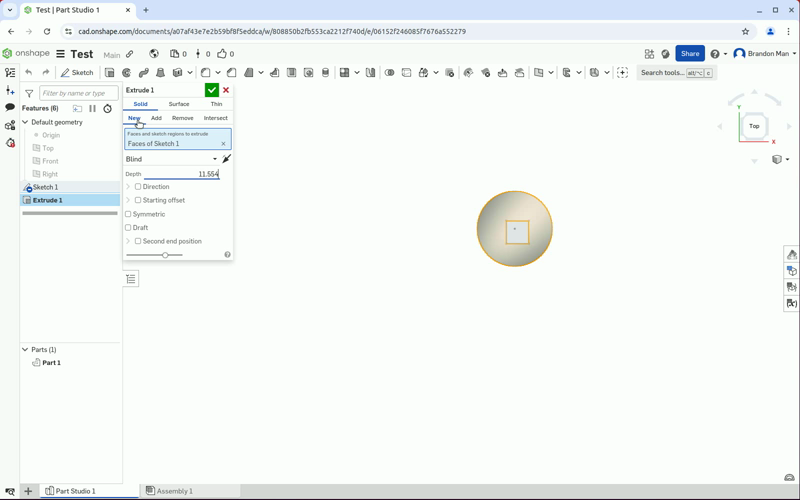
key(enter)
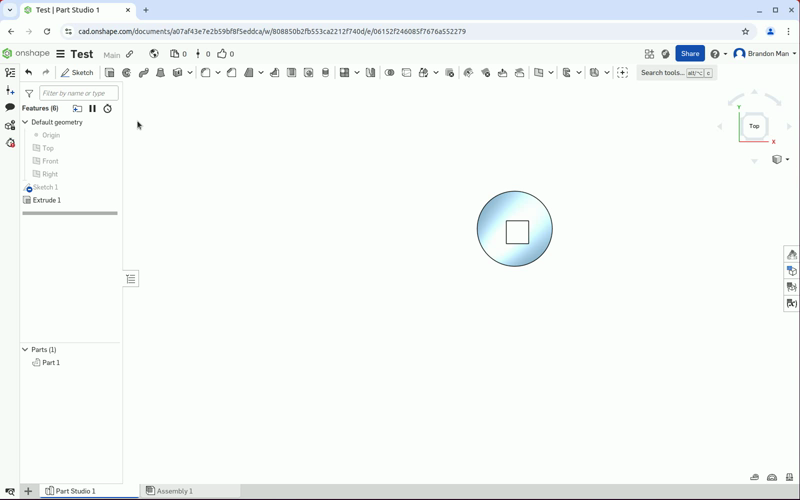
key(shift+h)
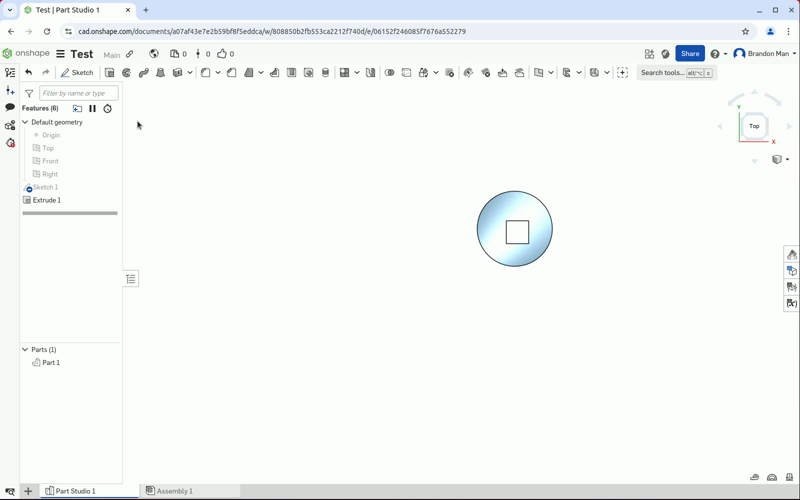
key(shift+h)
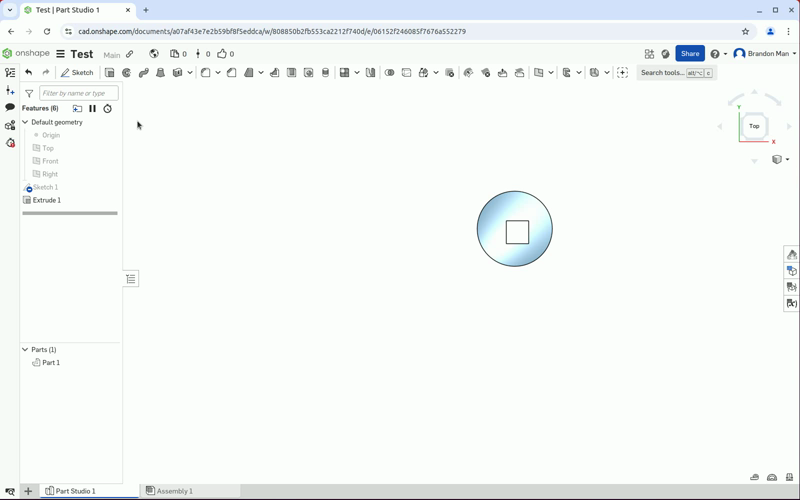
mouse_move(73, 189)
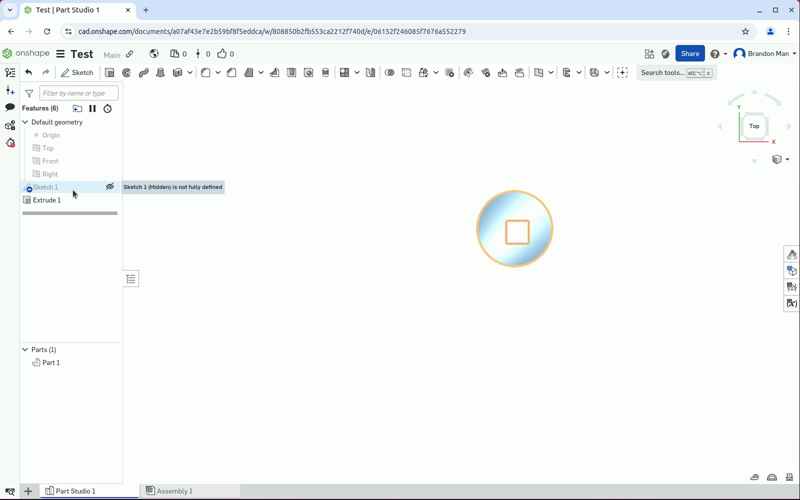
click(73, 189)
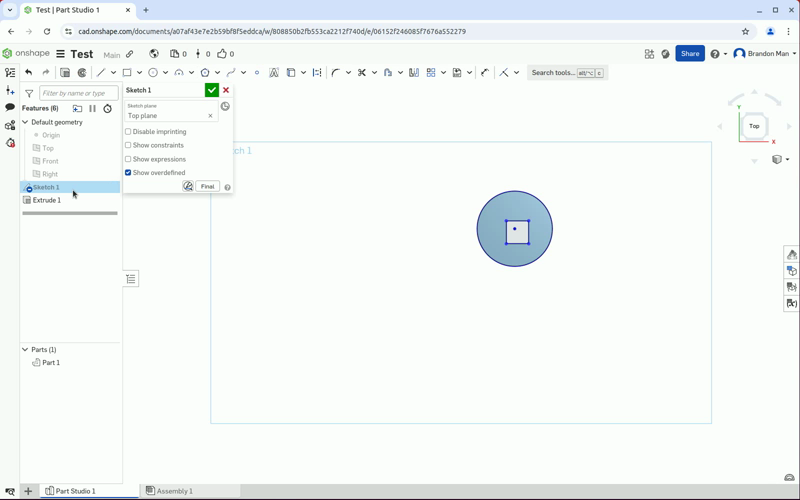
mouse_move(229, 92)
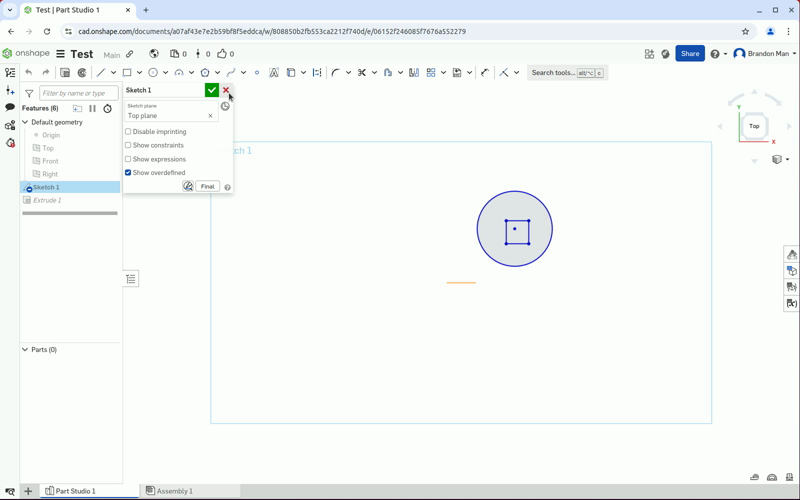
click(229, 92)
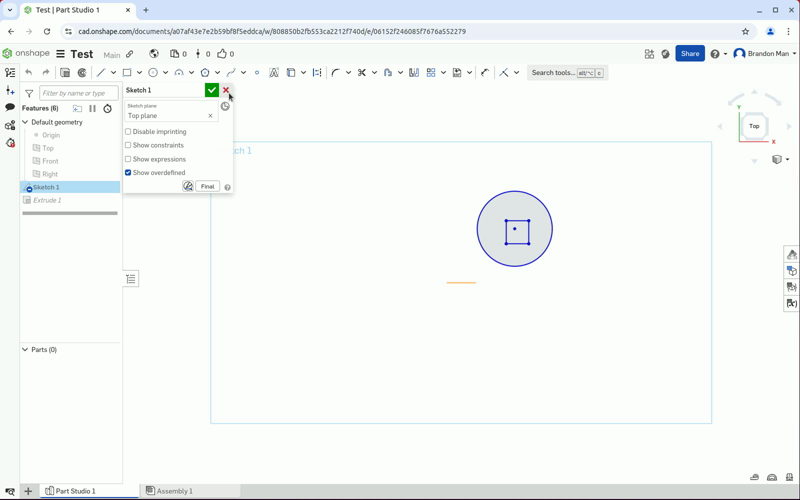
key(shift+s)
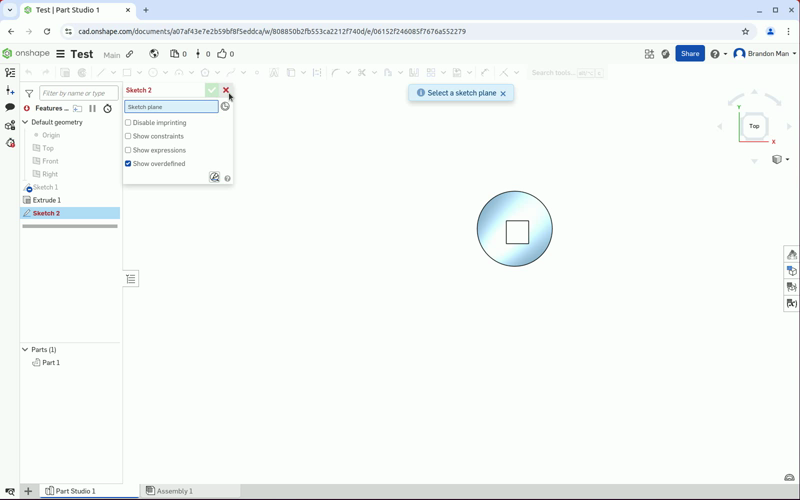
mouse_move(73, 150)
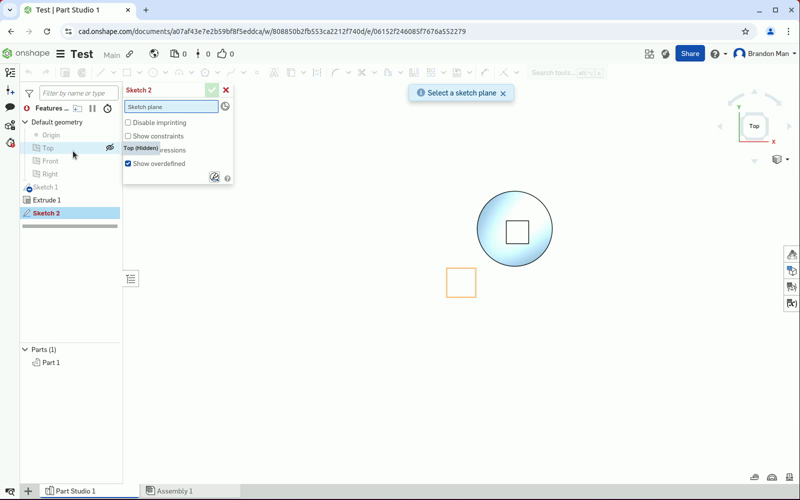
click(73, 150)
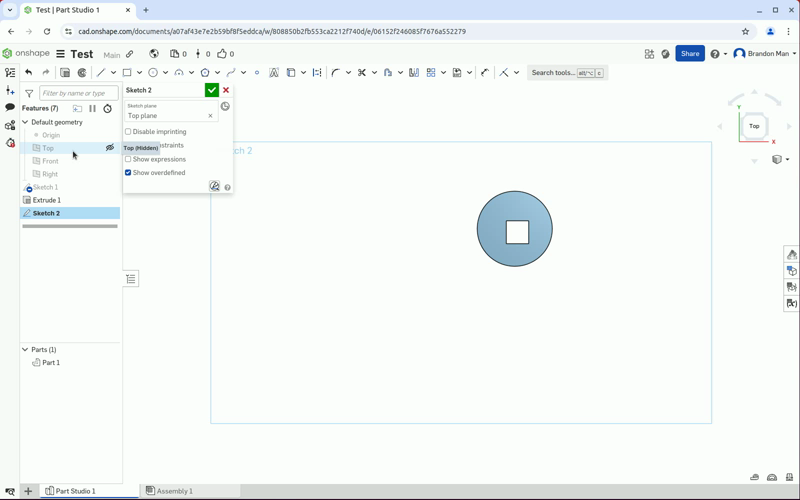
mouse_move(73, 352)
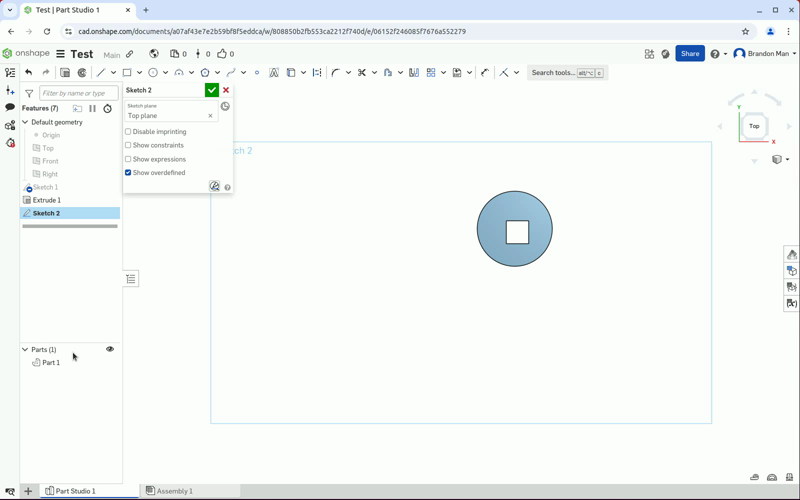
key(y)
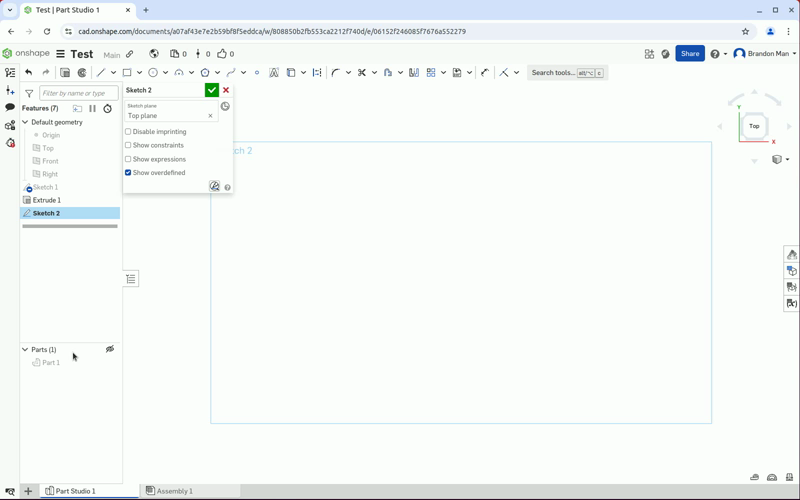
key(l)
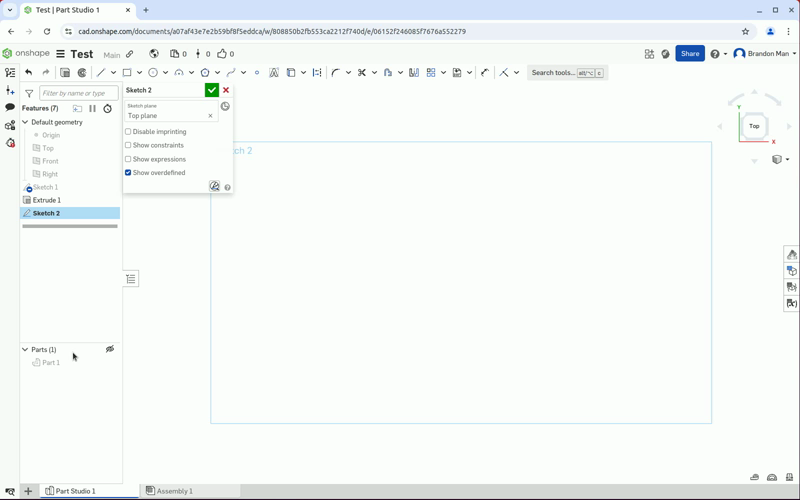
key_down(shift)
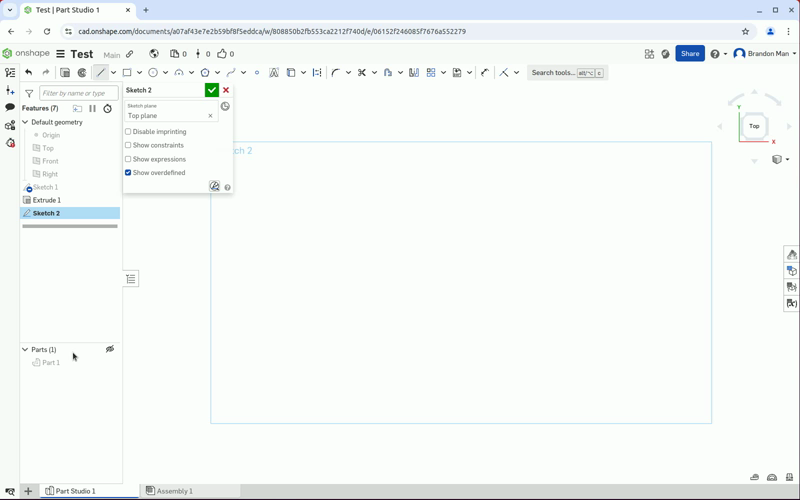
mouse_move(460, 282)
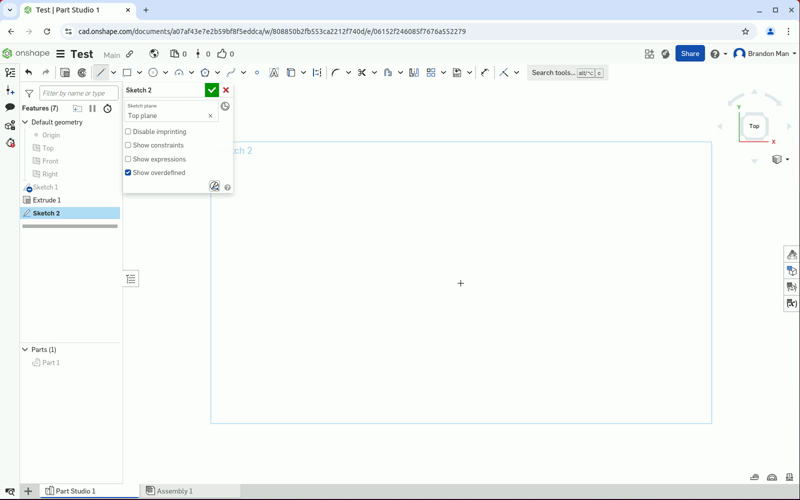
click(460, 282)
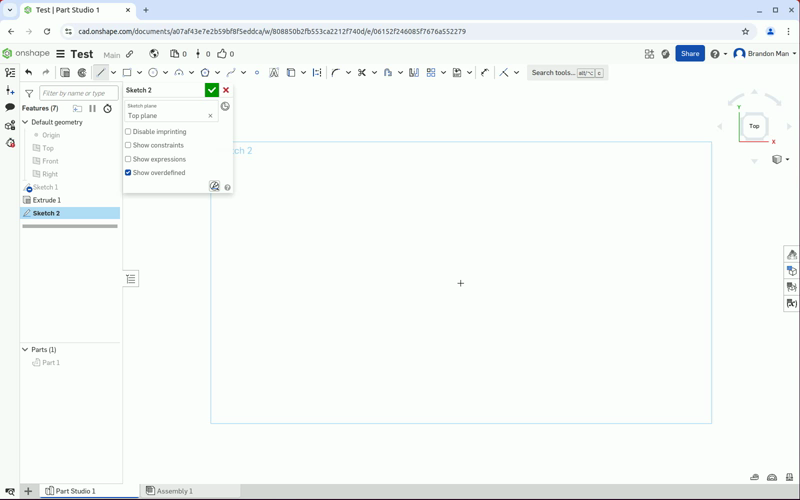
key_up(shift)
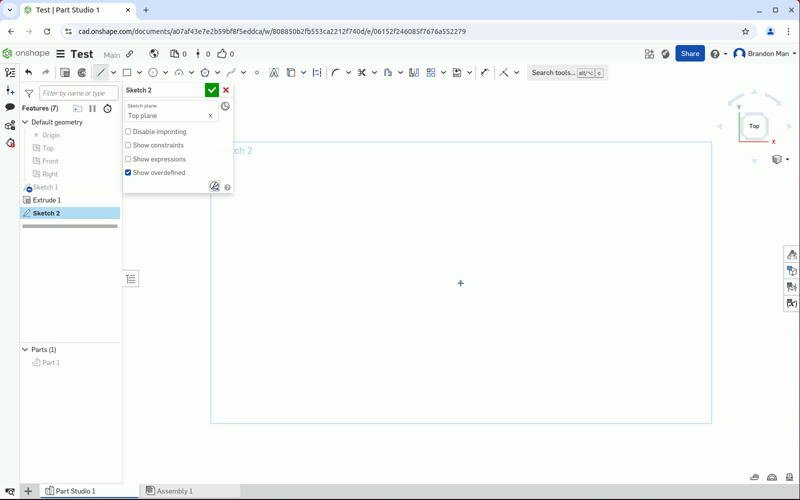
key_down(shift)
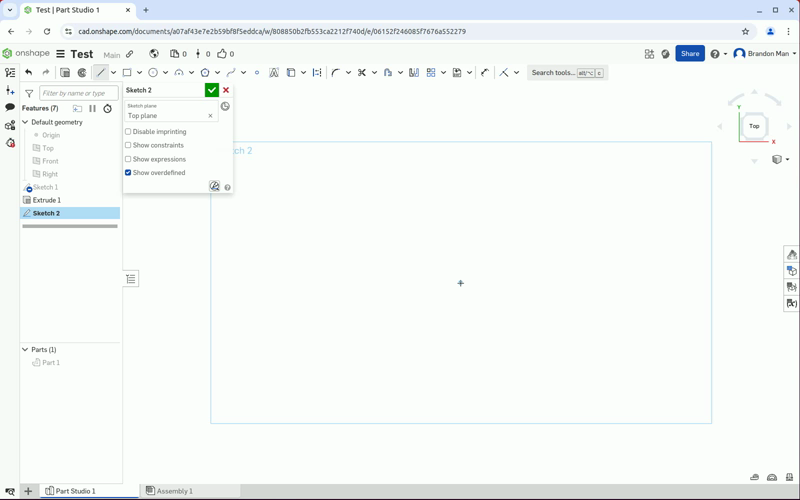
mouse_move(573, 282)
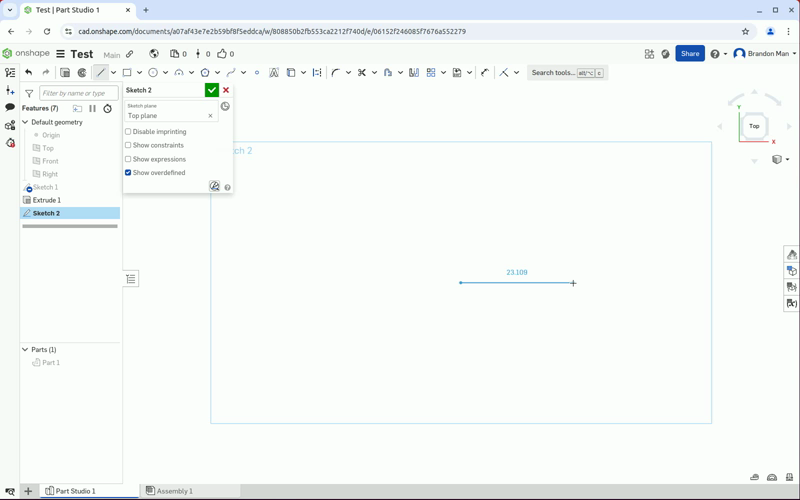
click(573, 282)
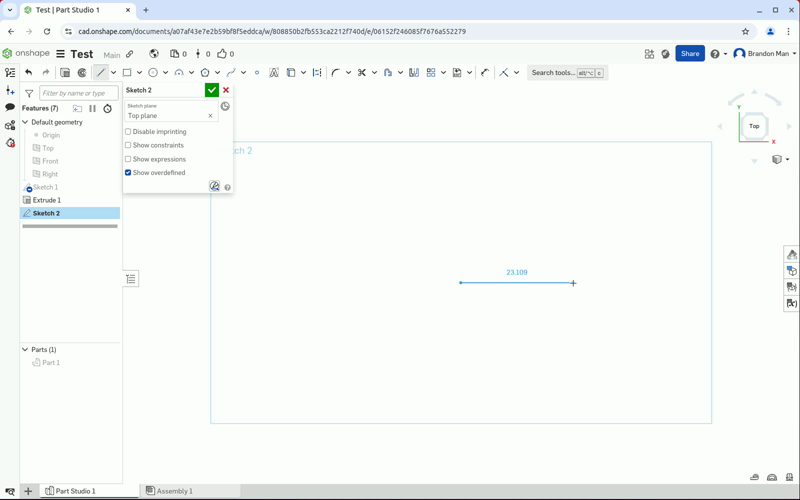
key_up(shift)
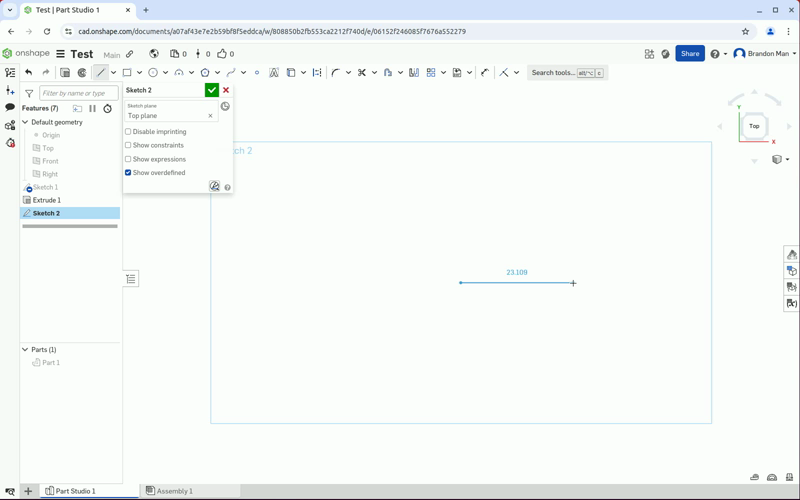
key_down(shift)
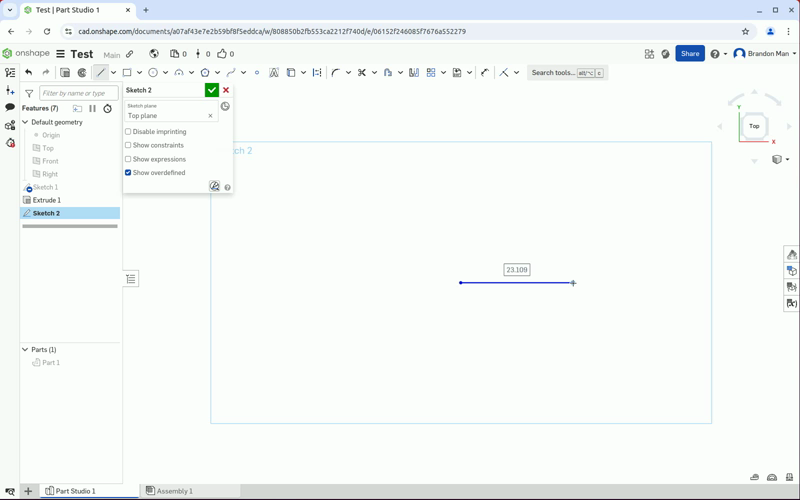
mouse_move(573, 170)
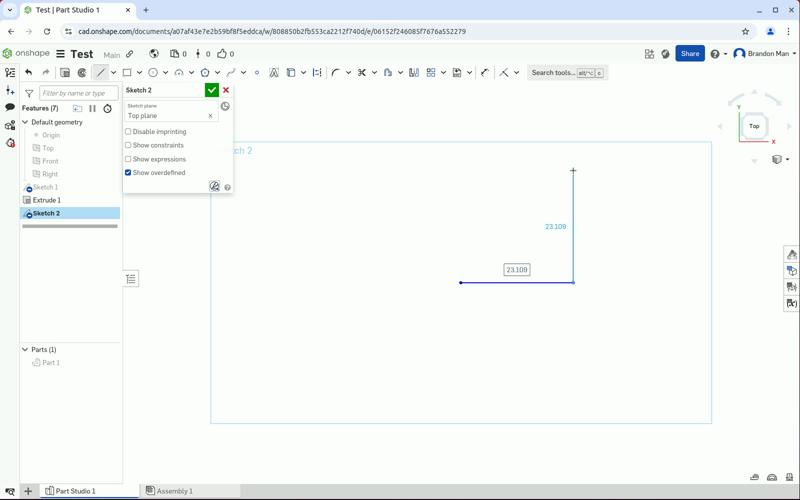
click(573, 170)
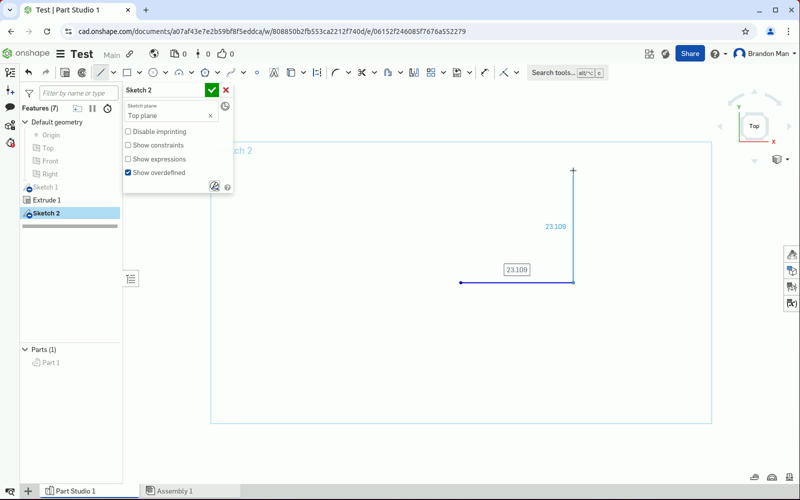
key_up(shift)
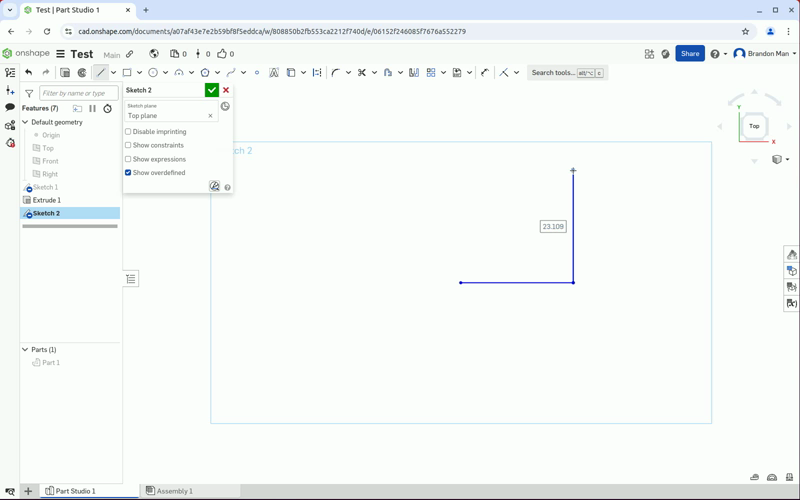
key_down(shift)
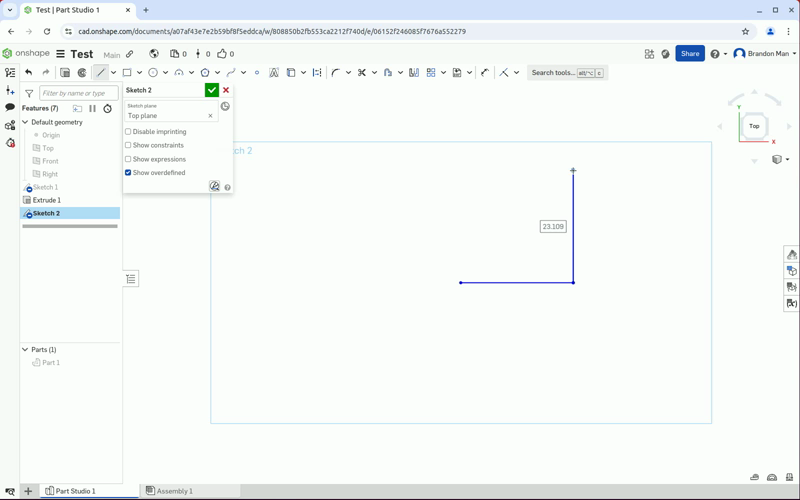
mouse_move(460, 170)
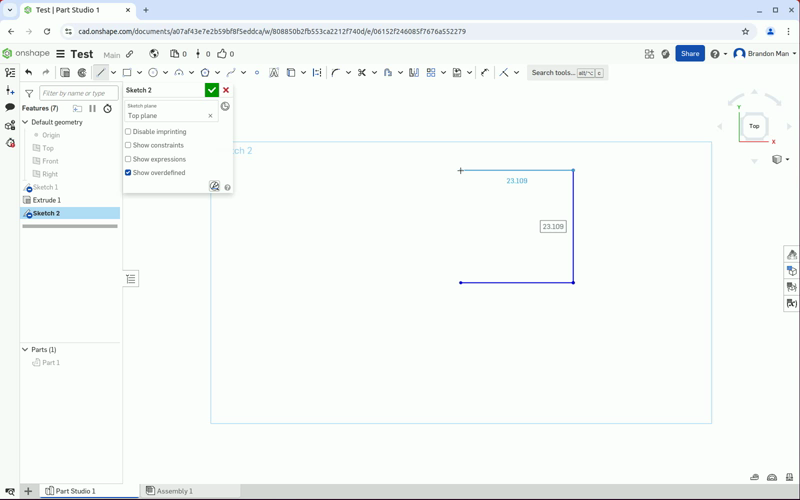
click(460, 170)
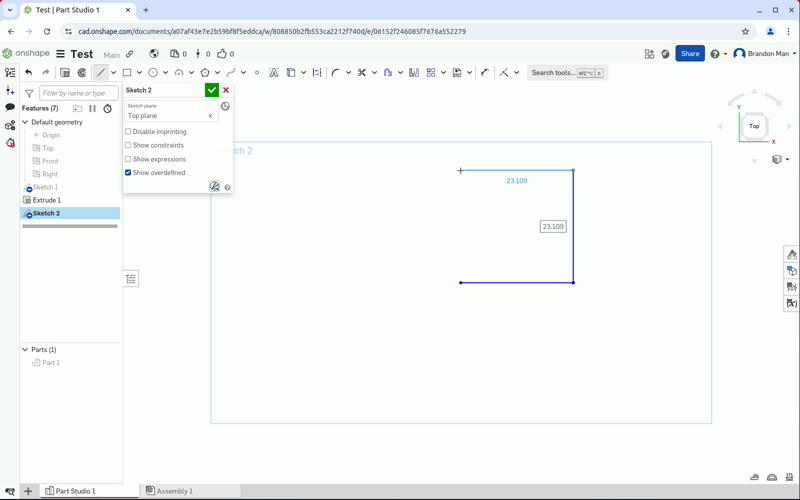
key_up(shift)
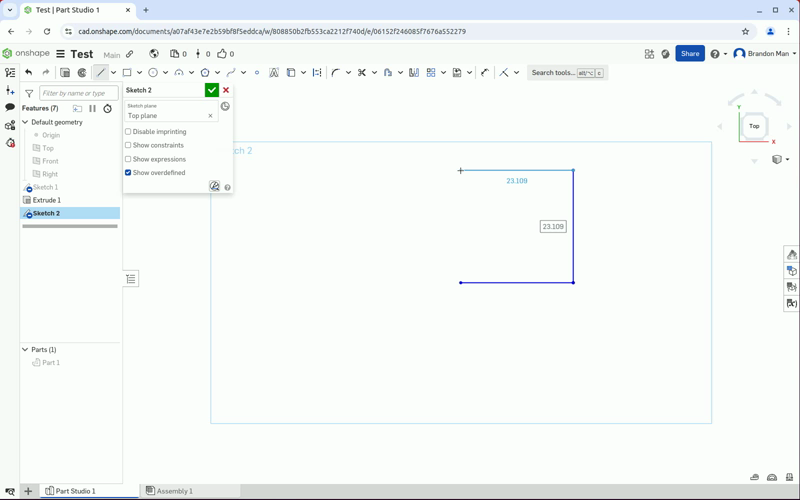
key_down(shift)
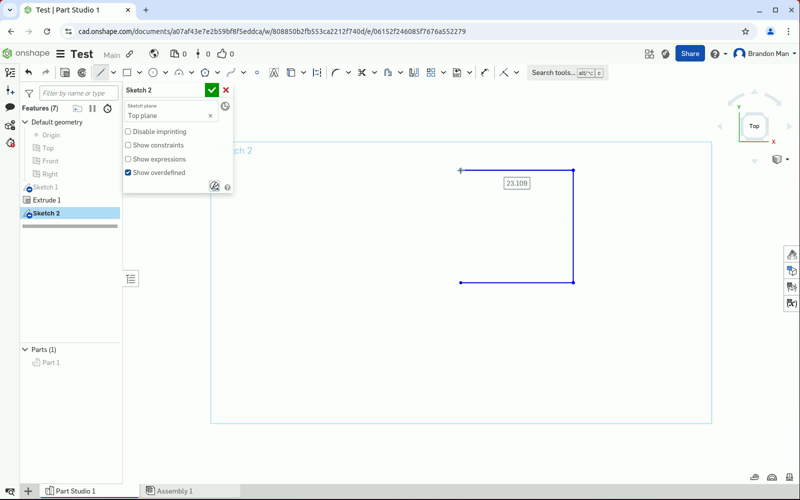
mouse_move(460, 282)
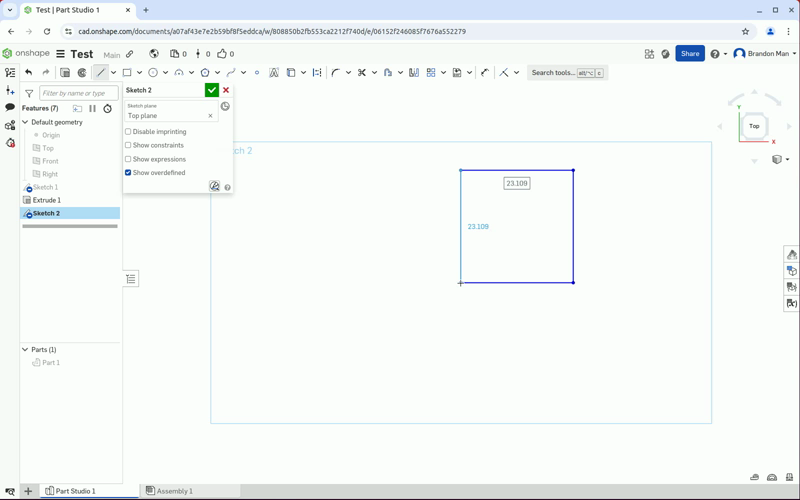
key_up(shift)
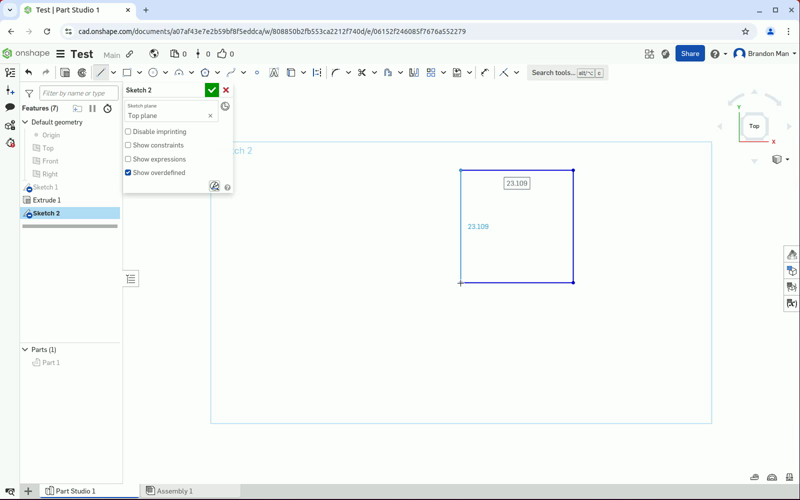
click(460, 282)
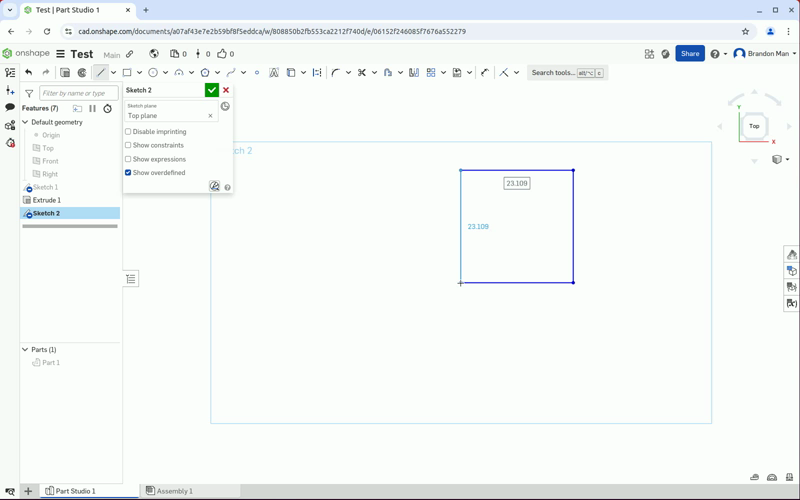
key(esc)
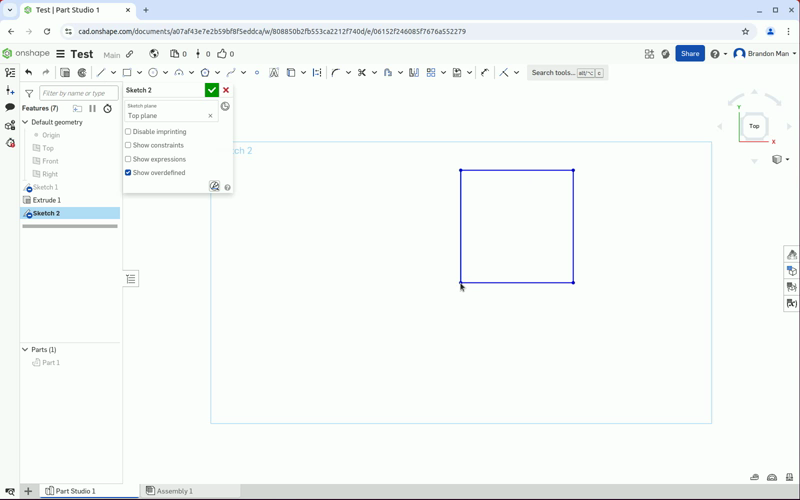
key(c)
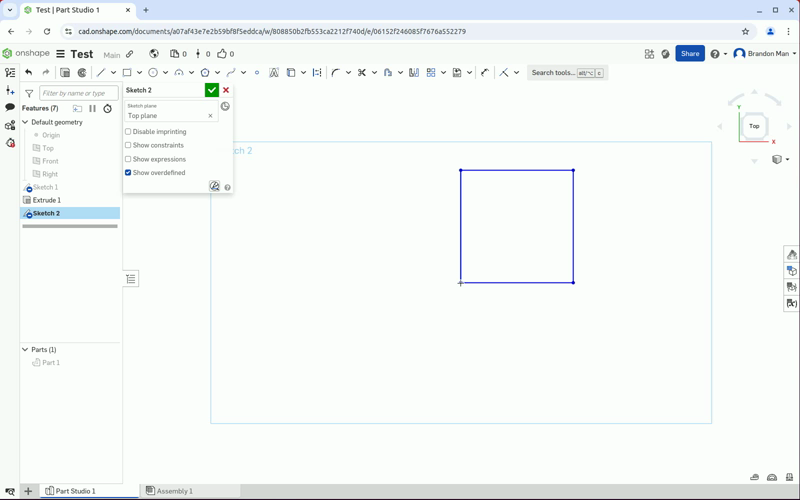
key_down(shift)
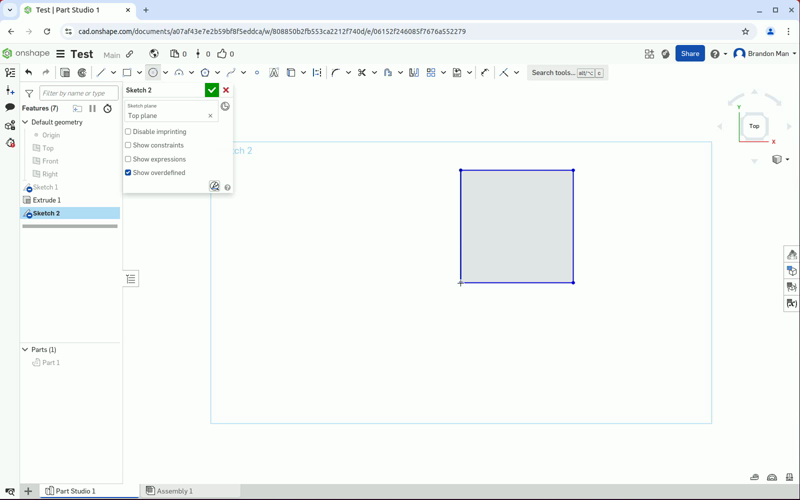
mouse_move(514, 228)
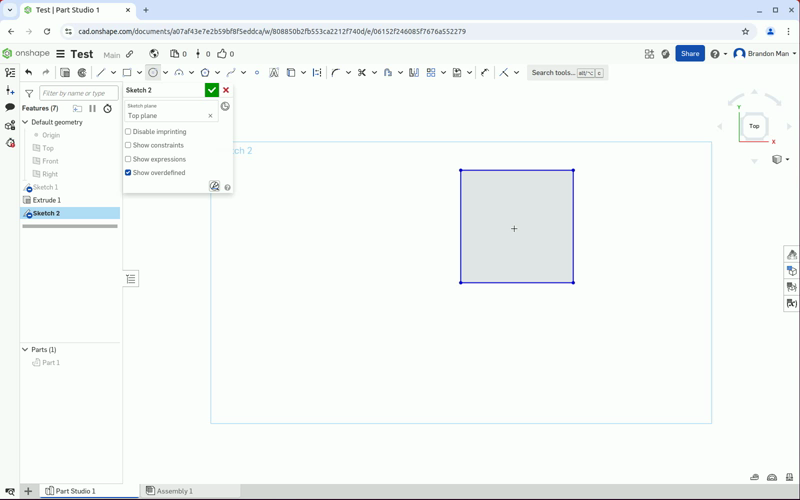
click(514, 228)
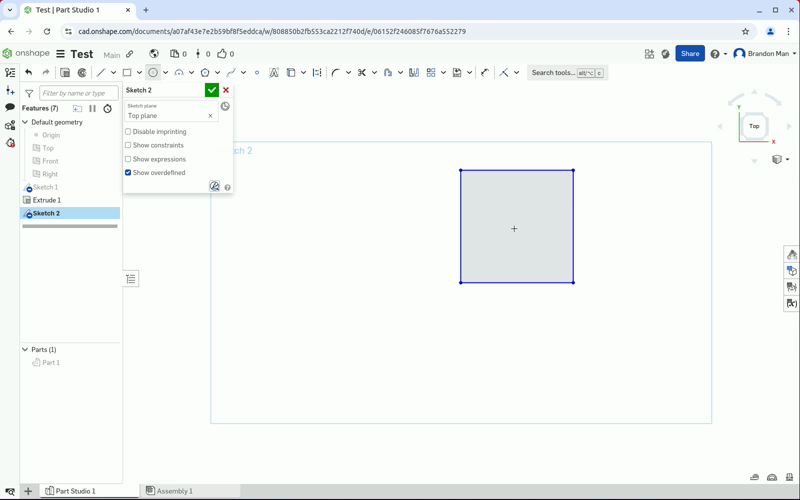
key_up(shift)
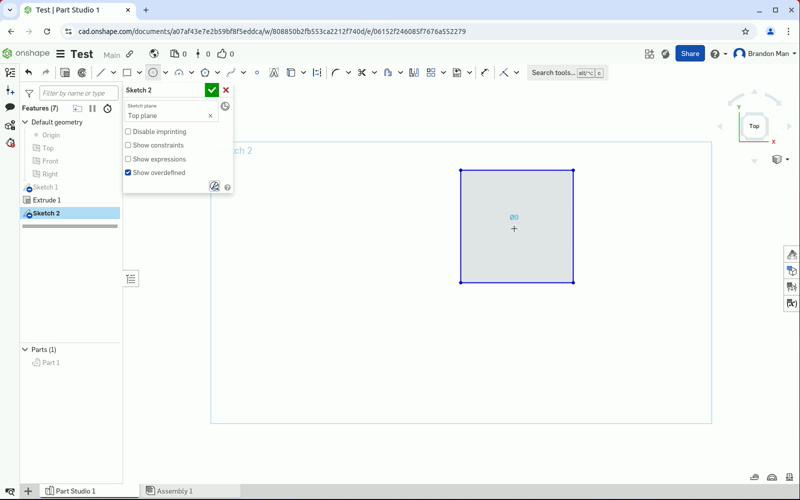
mouse_move(550, 228)
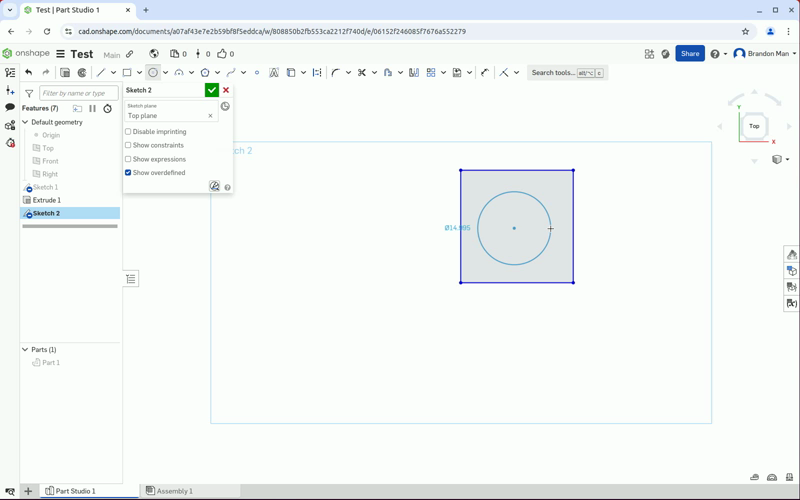
click(550, 228)
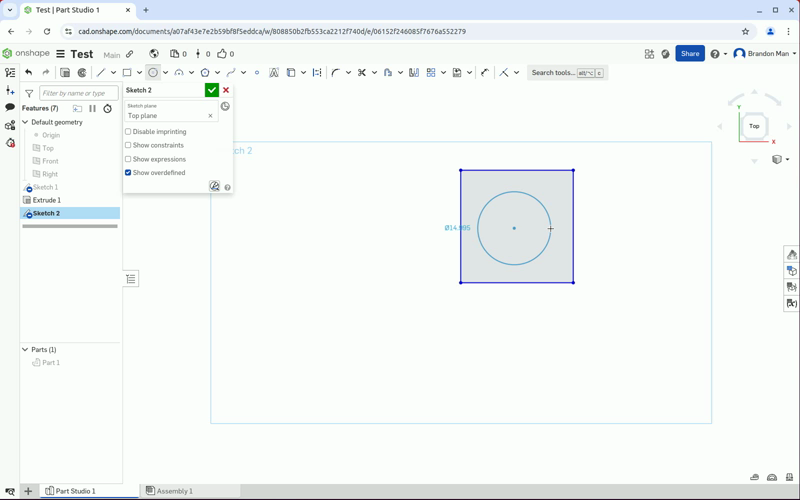
key(esc)
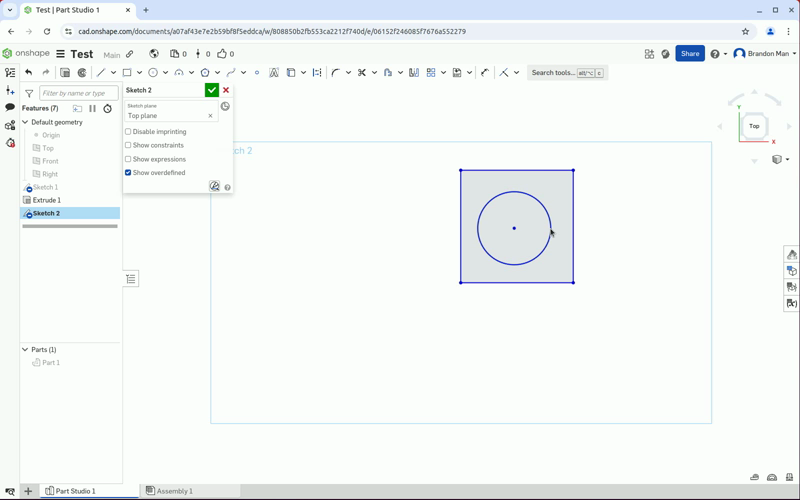
mouse_move(503, 273)
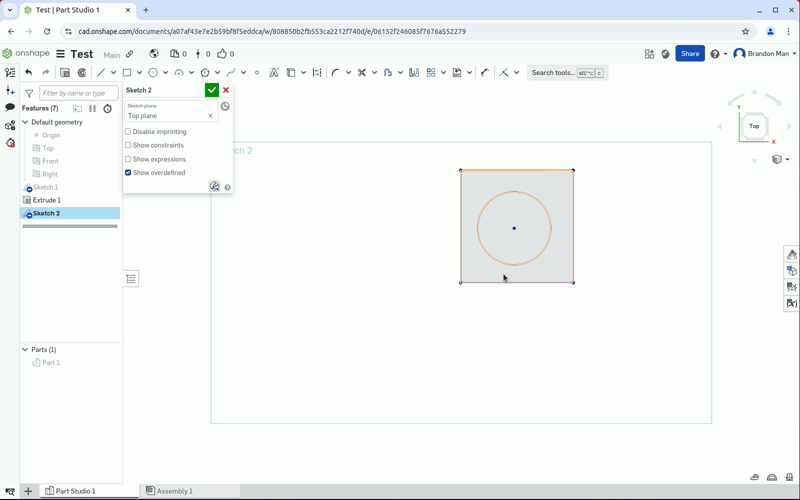
click(503, 273)
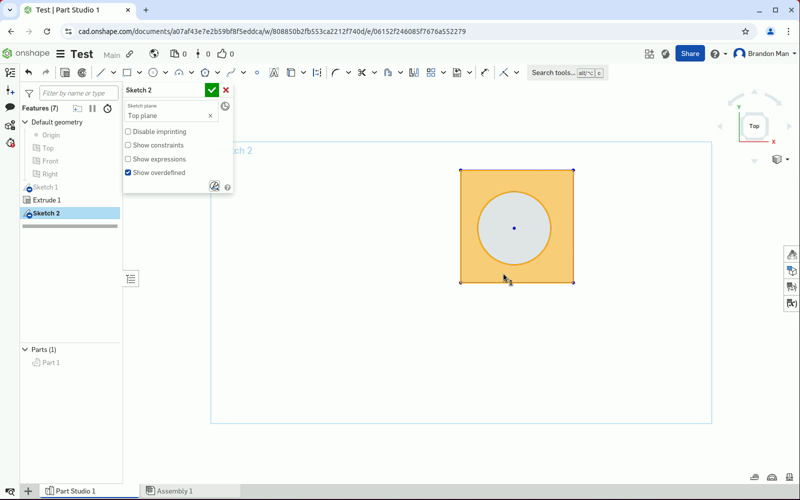
mouse_move(73, 352)
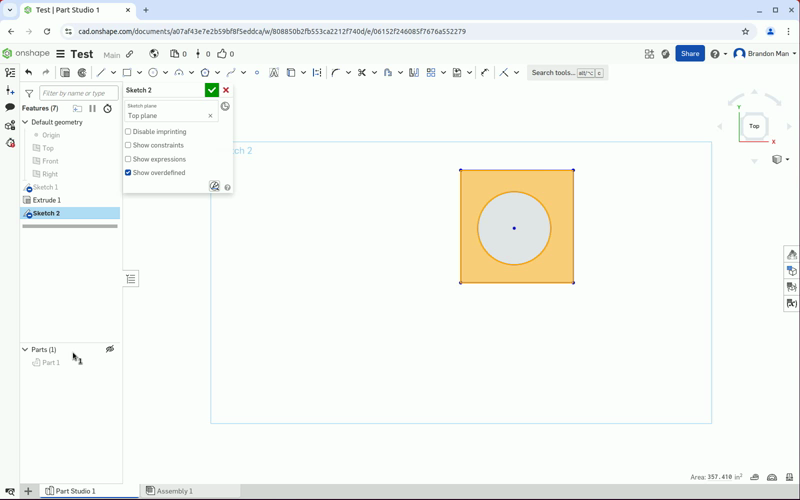
key(shift+y)
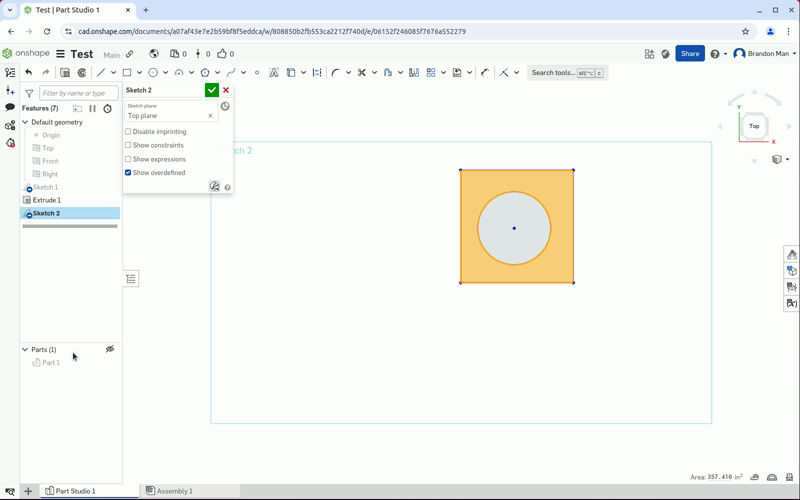
key(shift+e)
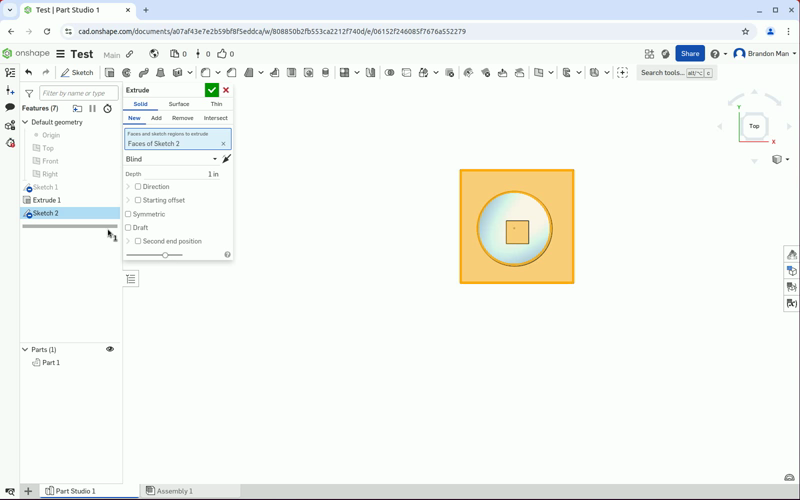
mouse_move(143, 106)
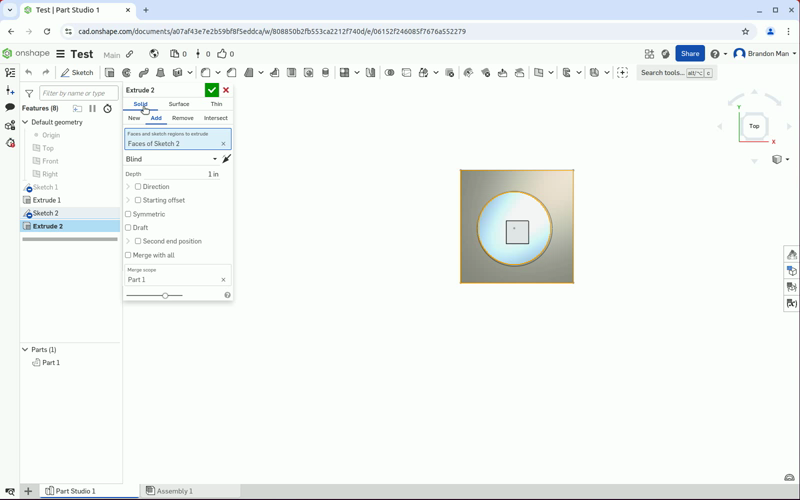
click(143, 106)
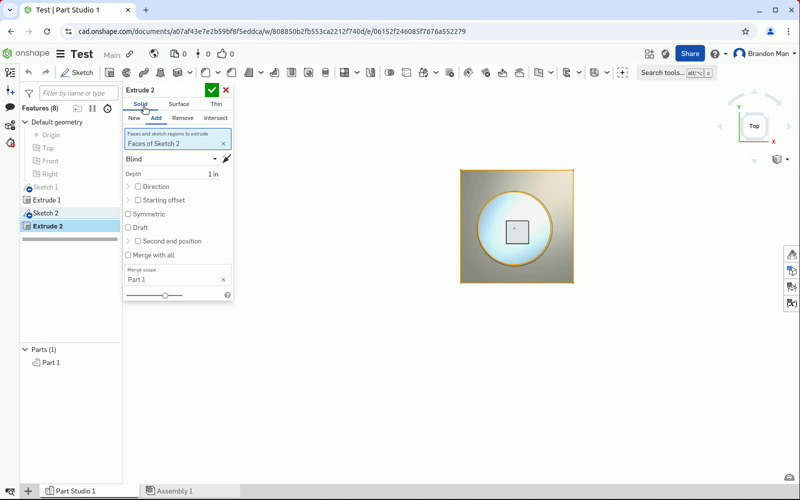
mouse_move(137, 120)
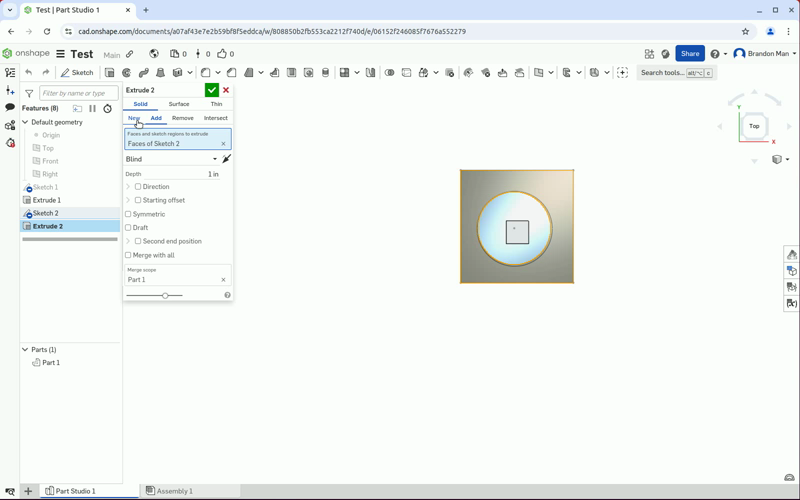
click(137, 120)
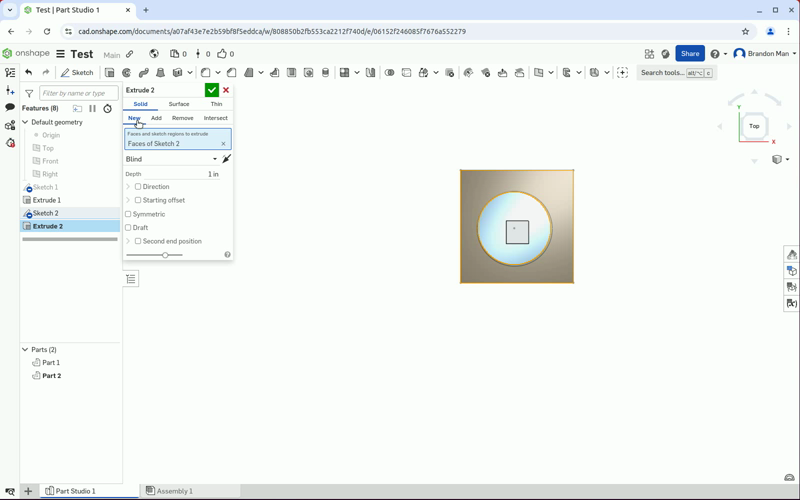
key(tab, 4)
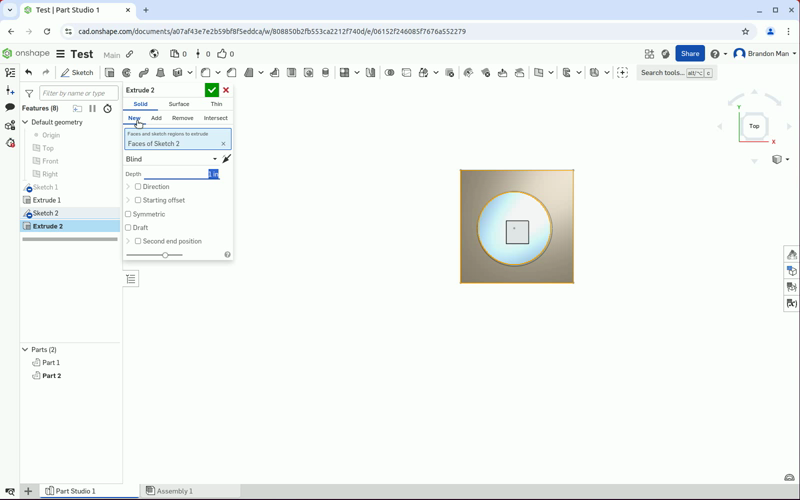
text(23.108)
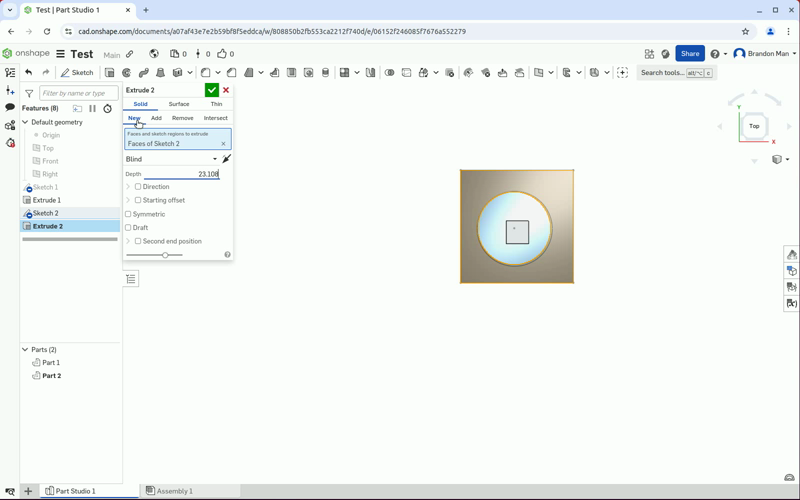
key(enter)
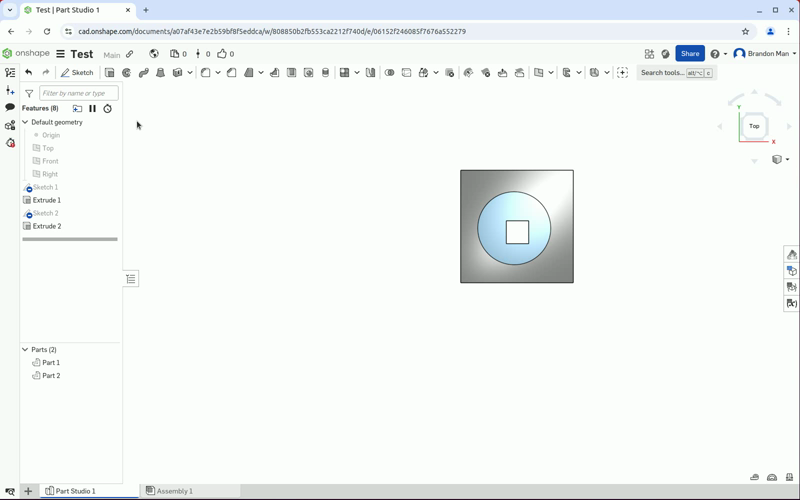
key(shift+h)
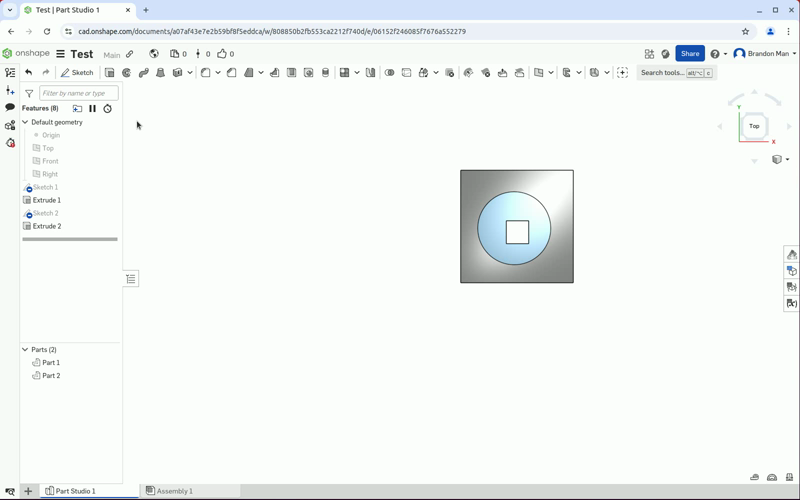
key(shift+h)
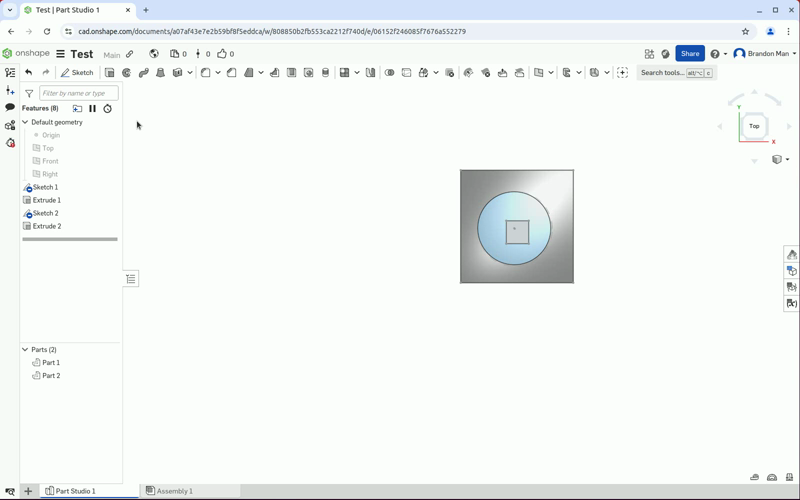
key(shift+7)
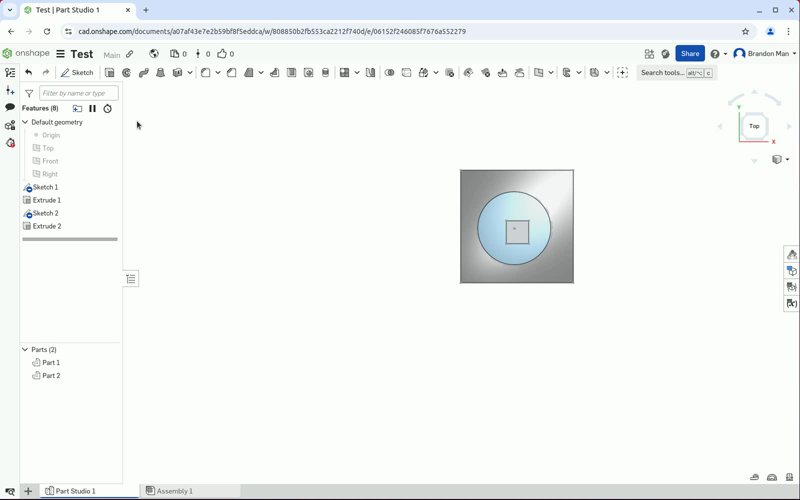
key(up, 3)
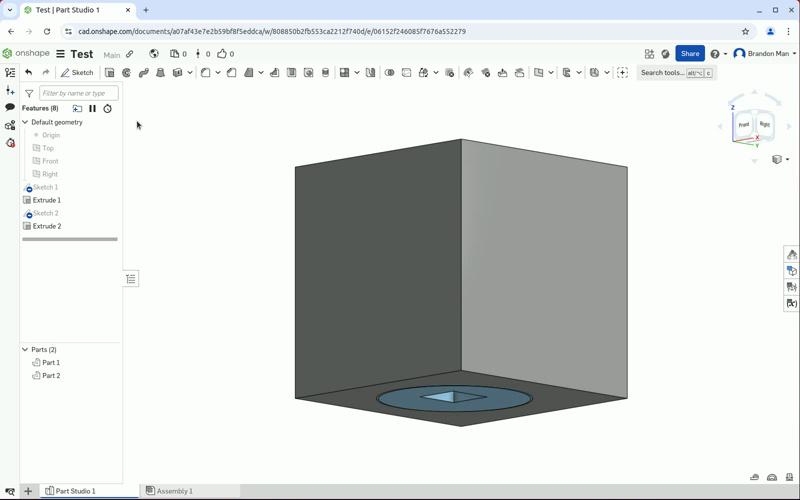
key(left, 3)
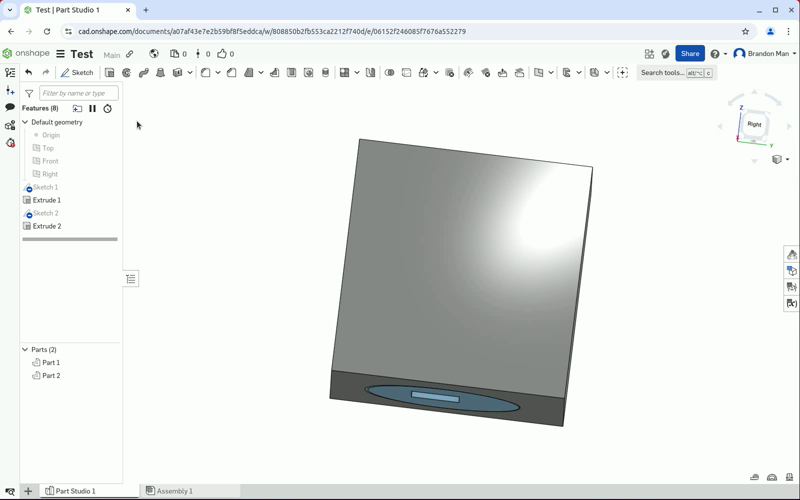
key(right, 3)
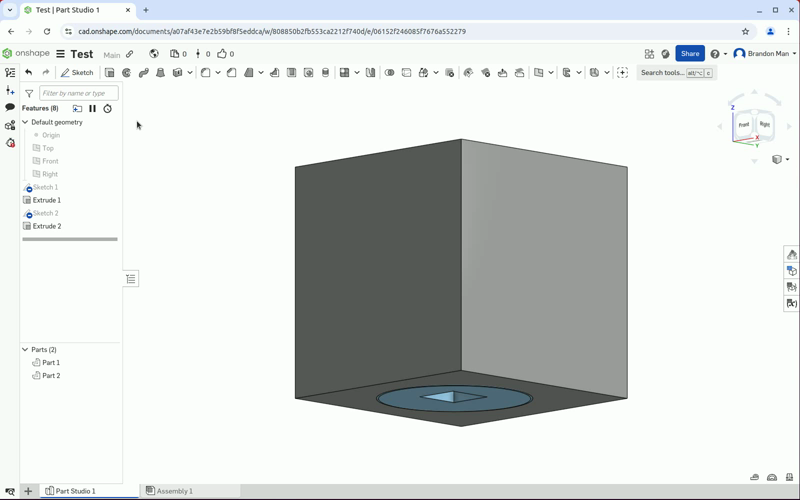
key(down, 3)
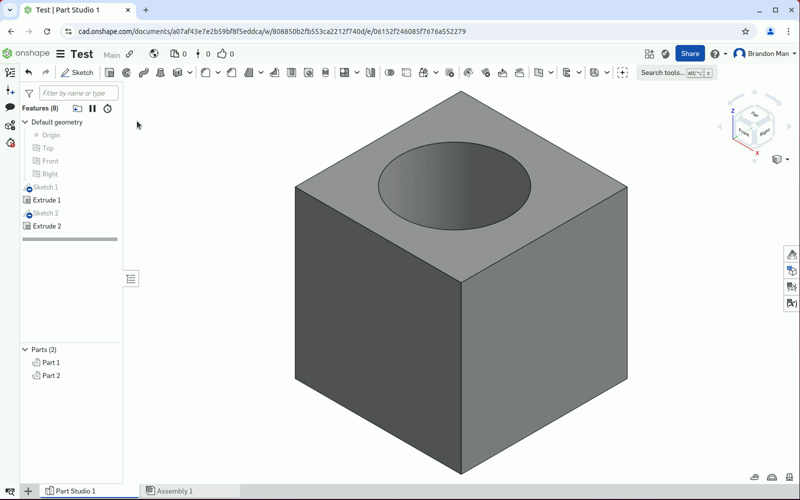
mouse_move(73, 189)
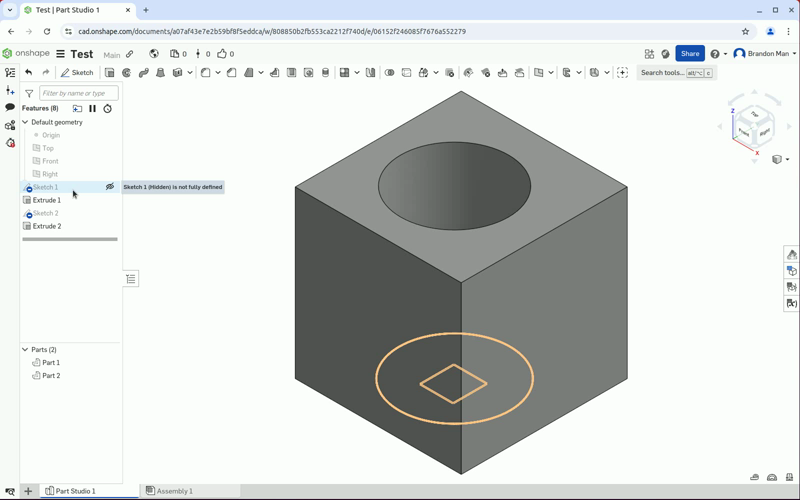
click(73, 189)